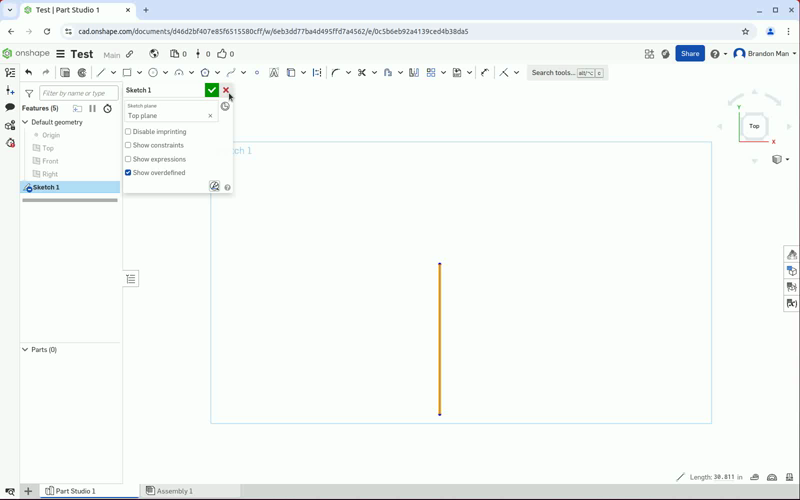
key(shift+h)
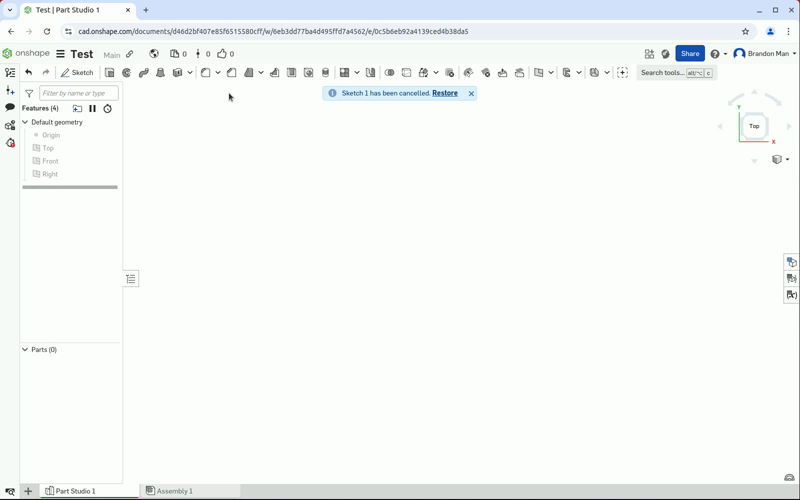
mouse_move(73, 352)
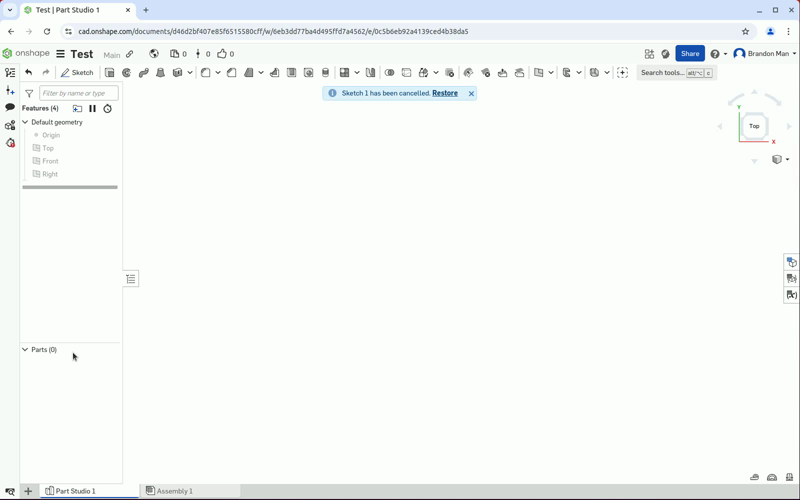
key(y)
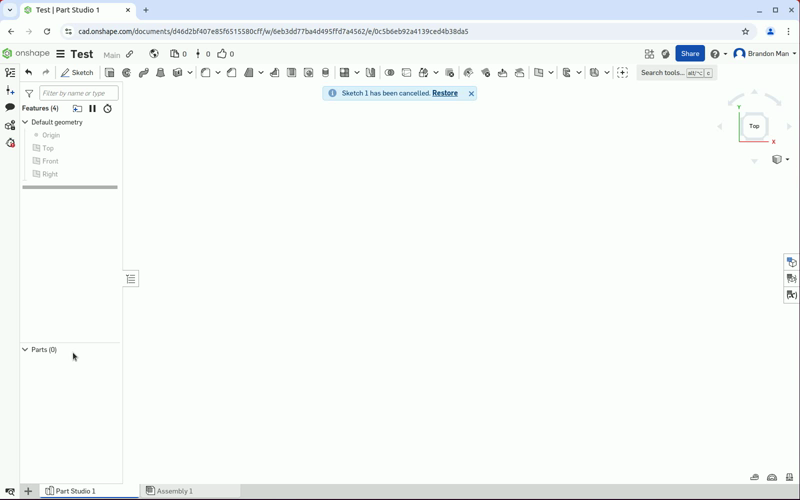
key(shift+p)
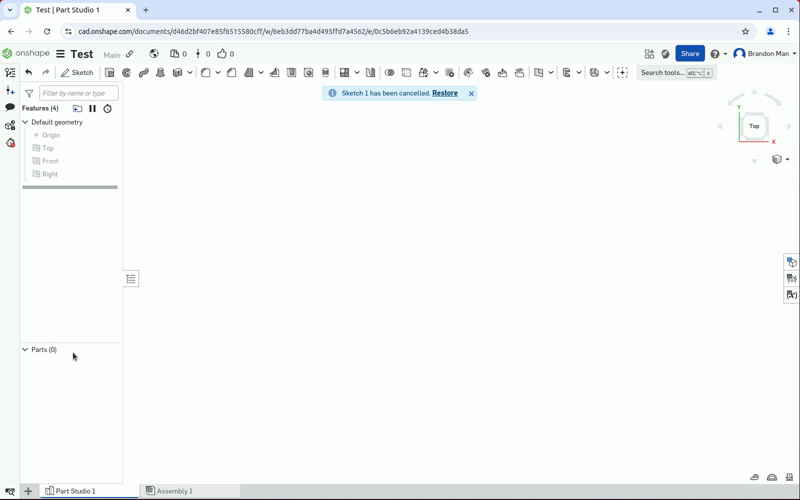
key(space)
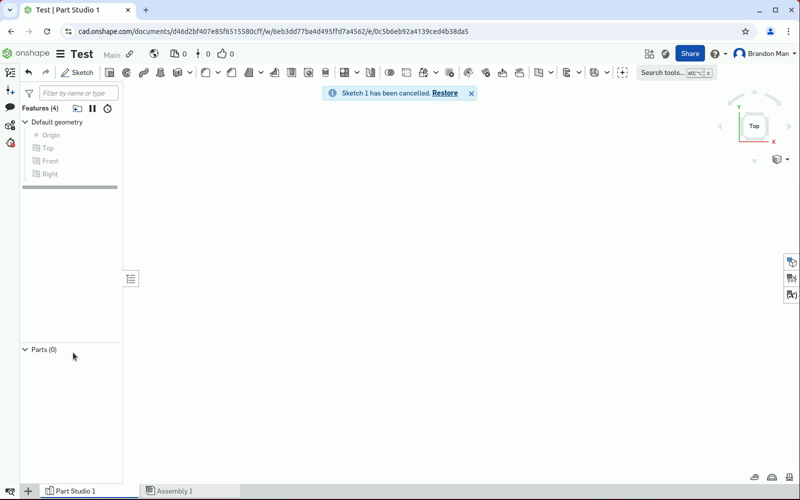
key_down(shift)
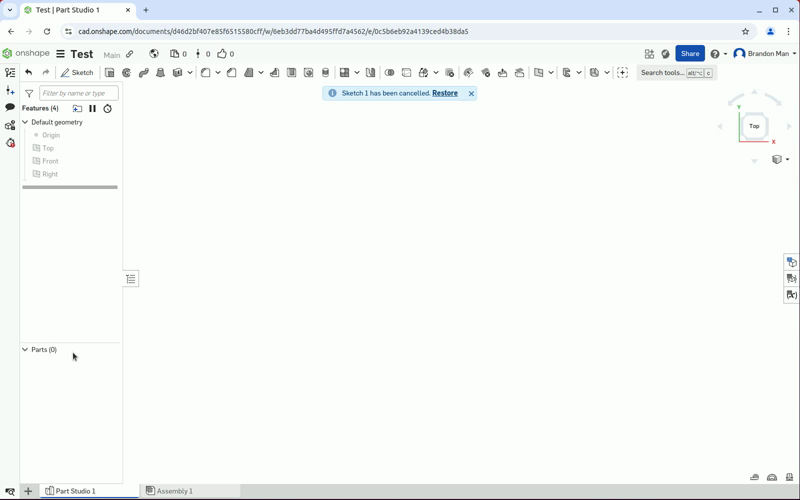
key(up)
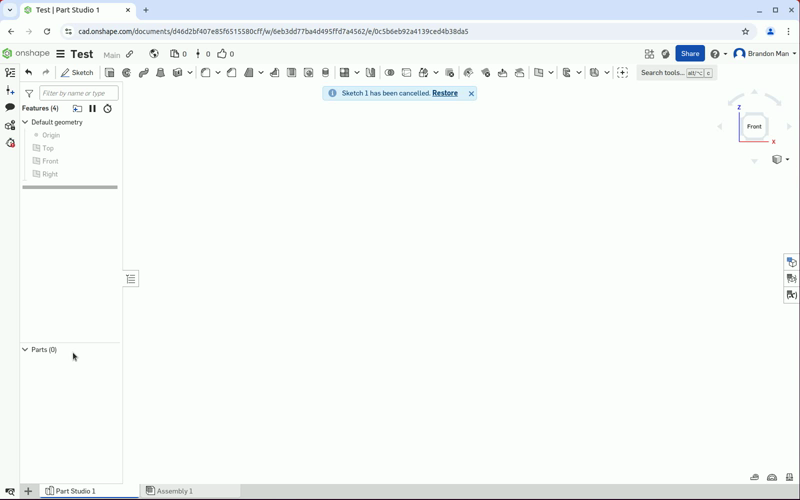
key_up(shift)
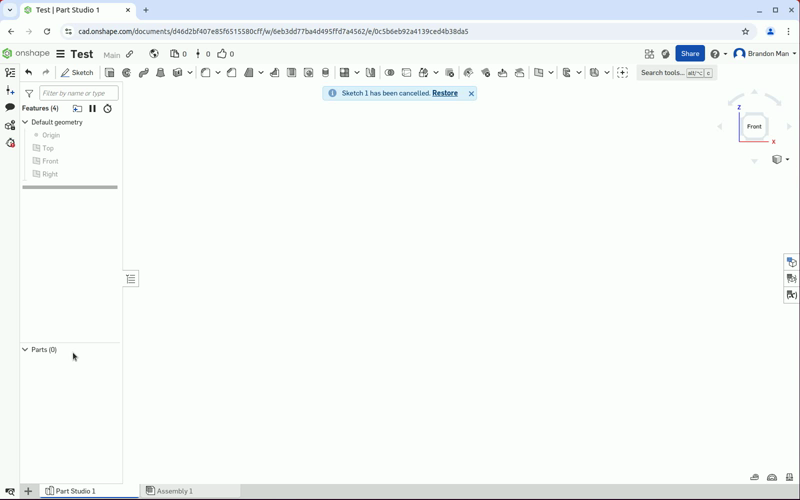
mouse_move(73, 352)
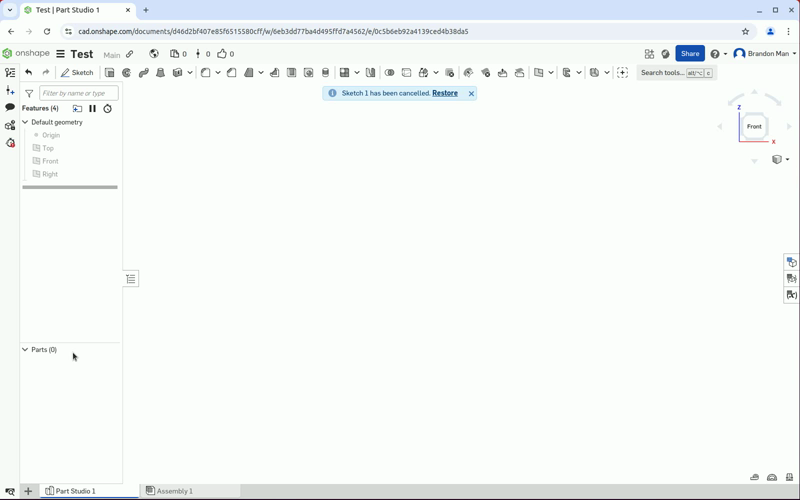
key(shift+y)
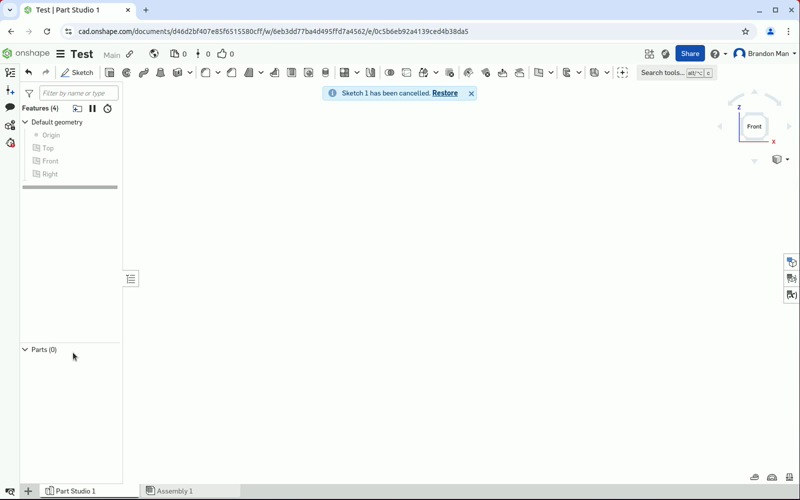
key(shift+s)
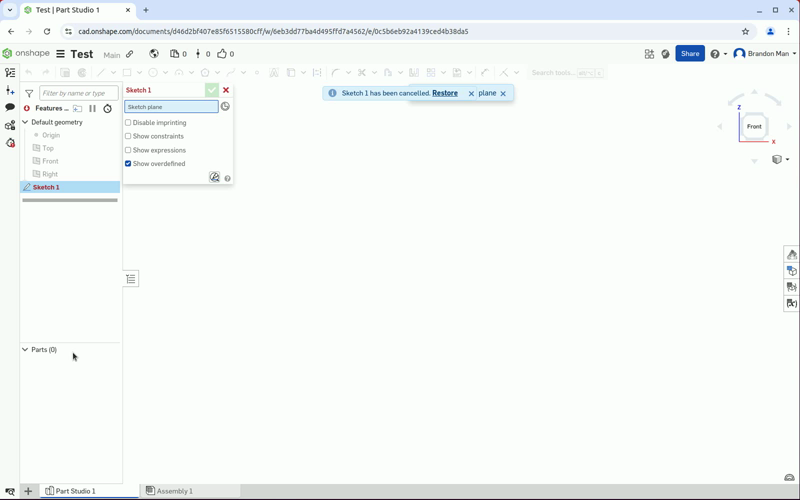
mouse_move(73, 163)
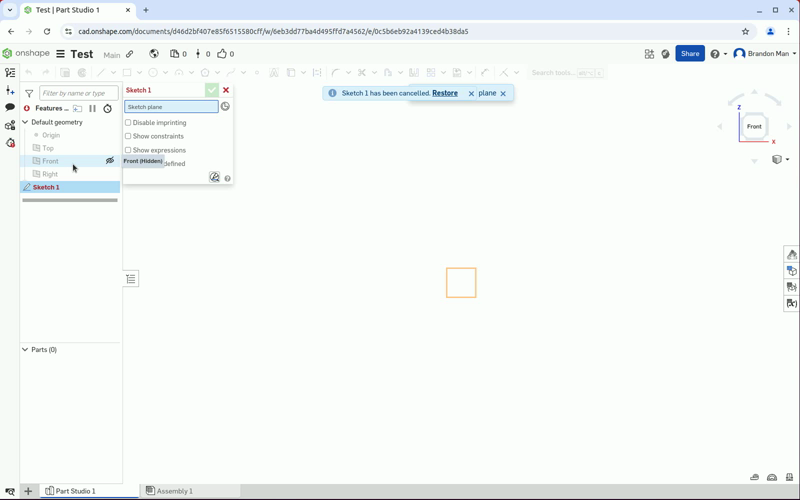
click(73, 163)
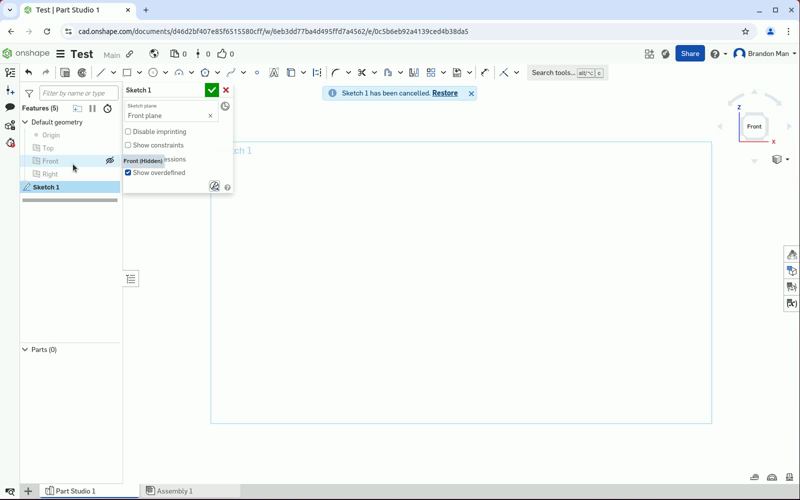
mouse_move(73, 352)
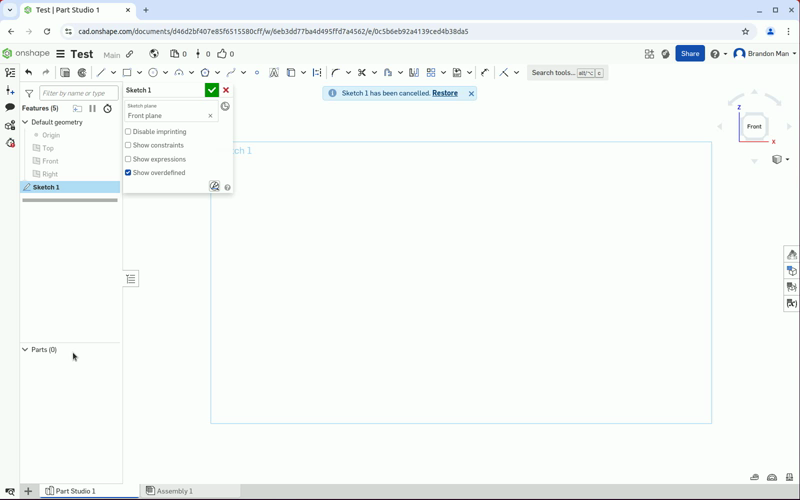
key(y)
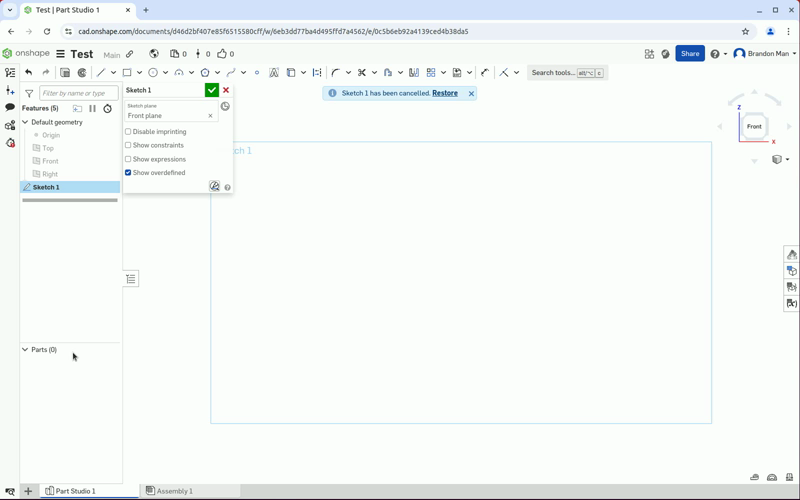
key(c)
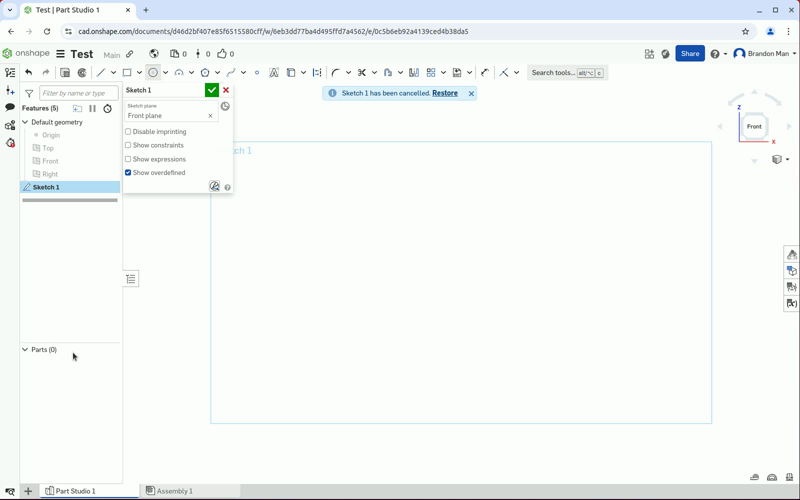
key_down(shift)
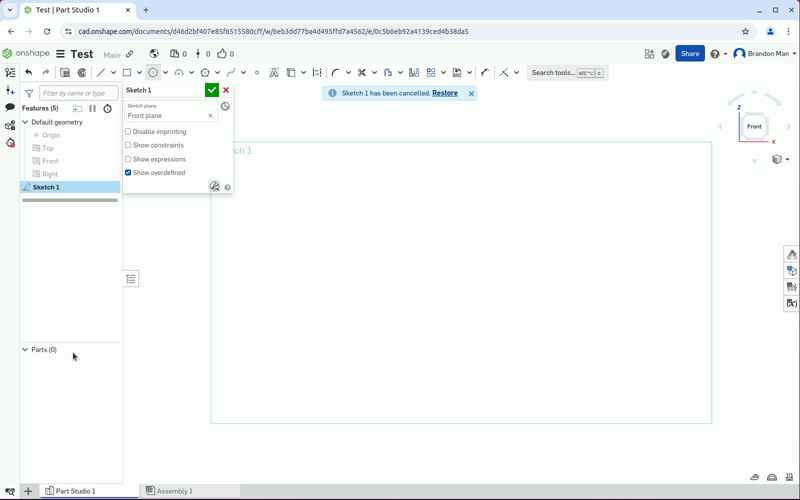
mouse_move(461, 282)
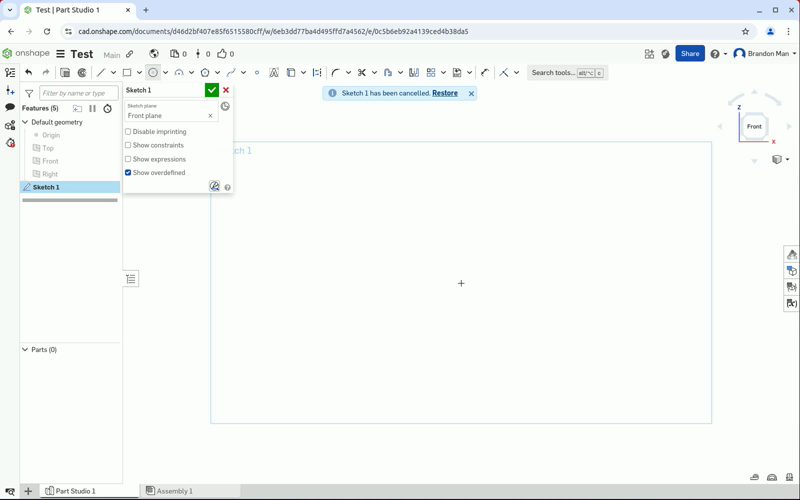
click(461, 282)
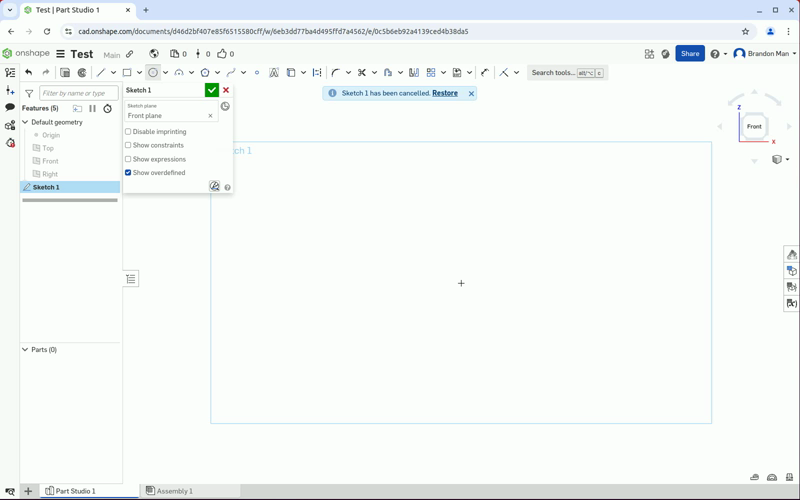
key_up(shift)
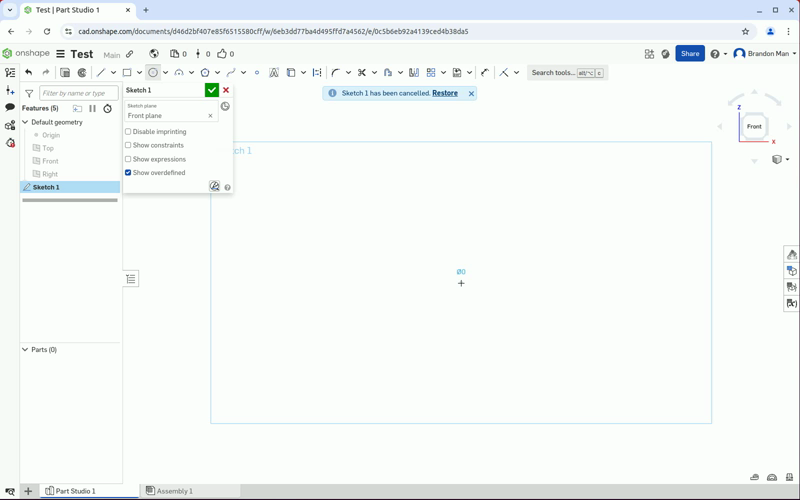
mouse_move(503, 282)
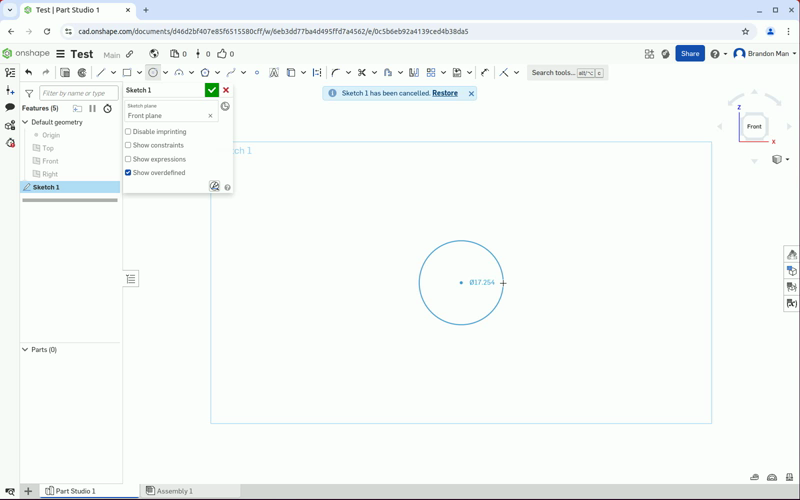
click(503, 282)
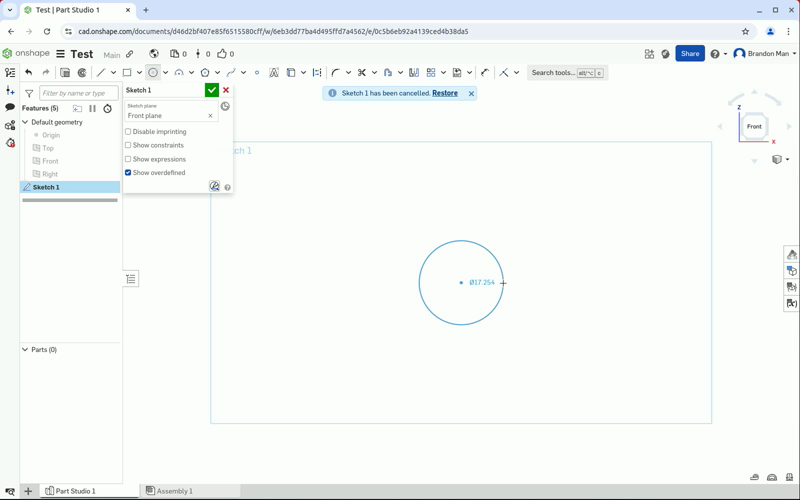
key(esc)
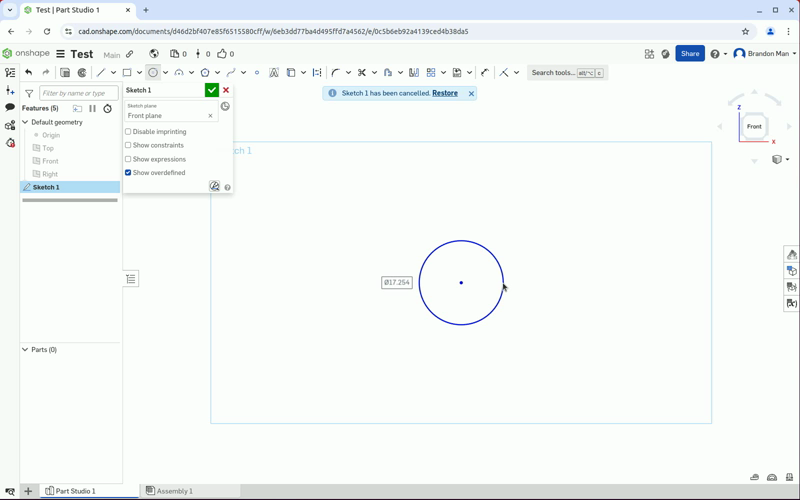
mouse_move(464, 283)
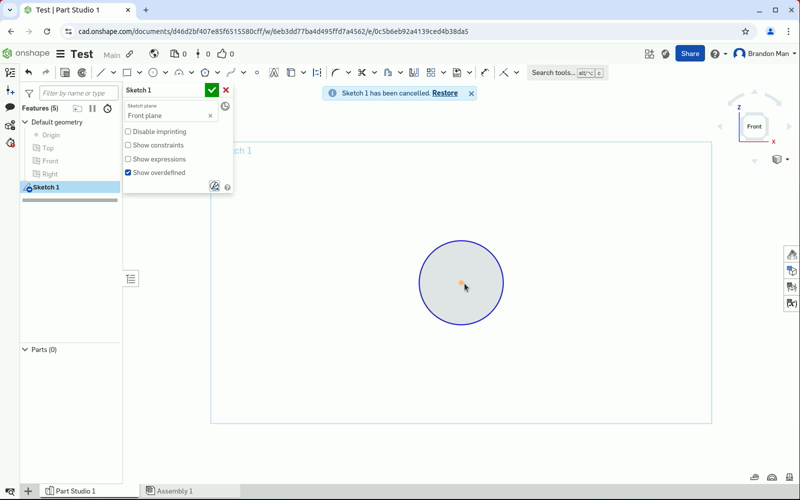
click(464, 283)
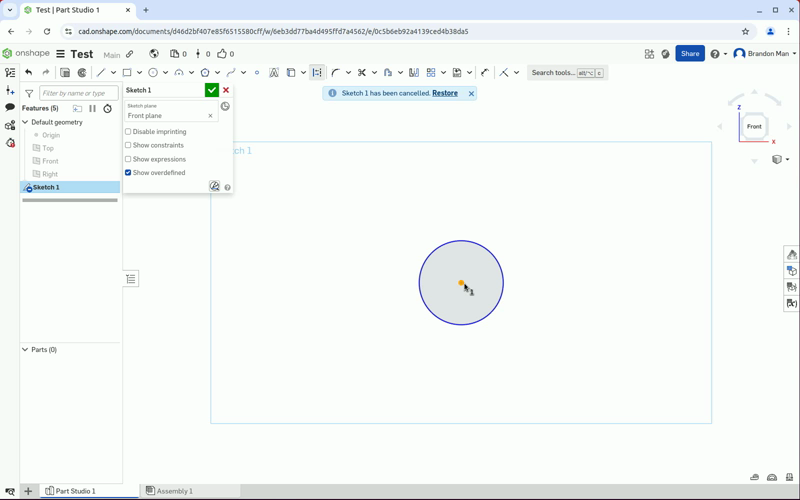
mouse_move(73, 352)
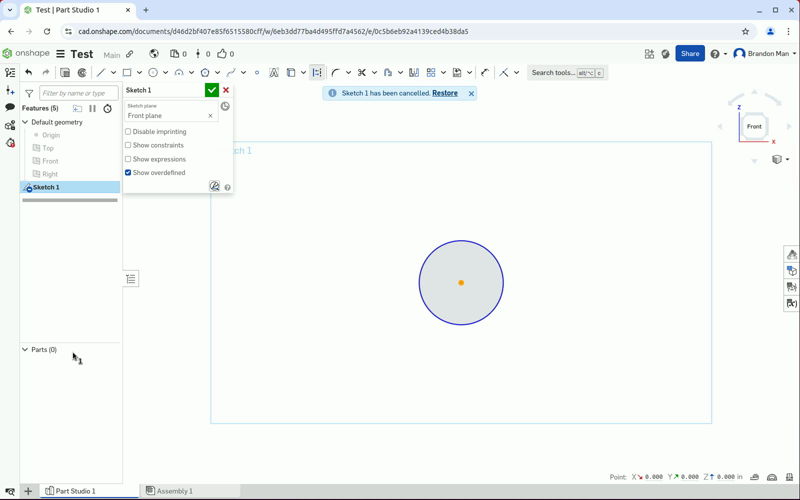
key(shift+y)
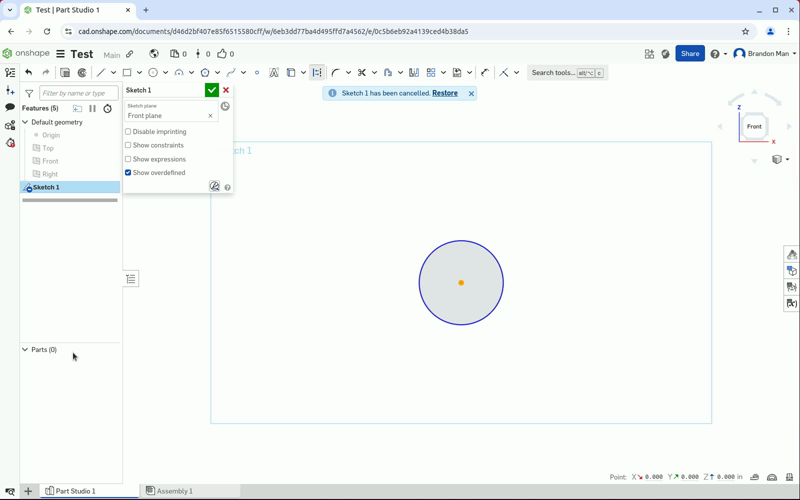
key(shift+e)
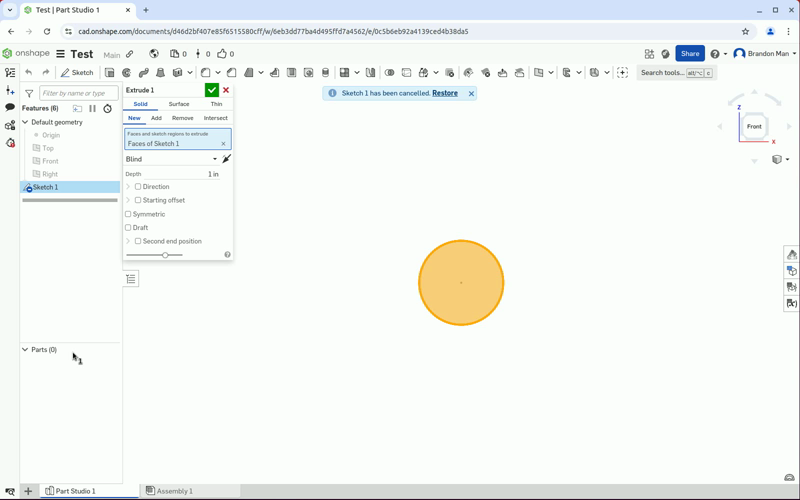
mouse_move(143, 106)
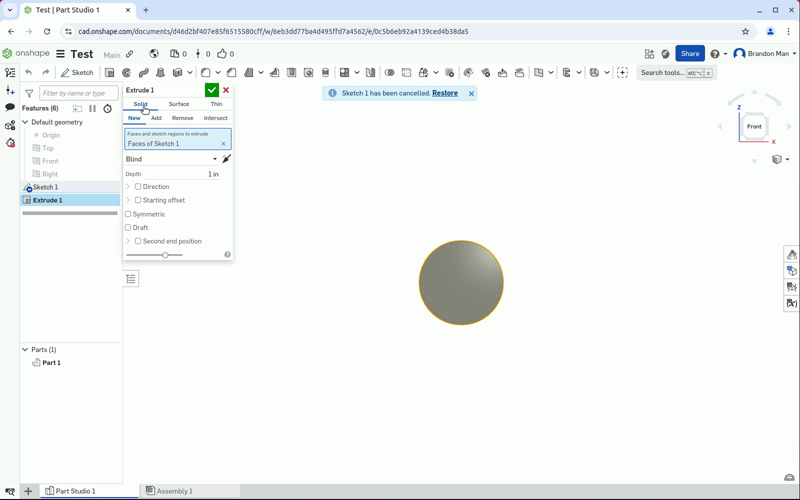
click(143, 106)
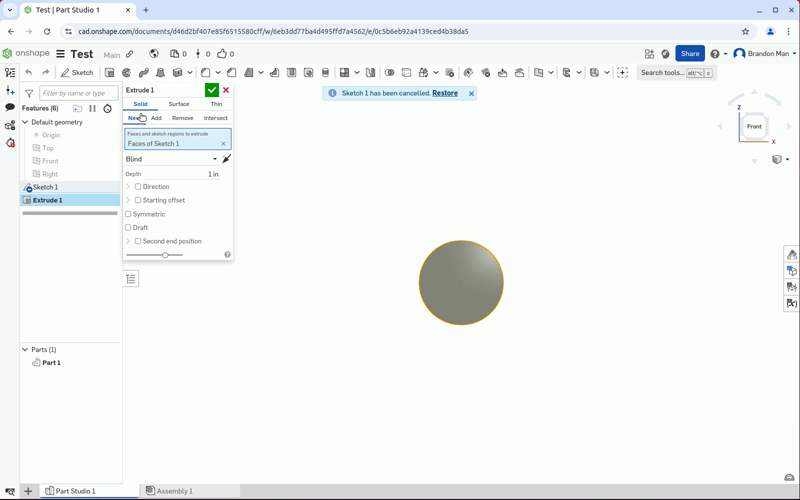
mouse_move(137, 120)
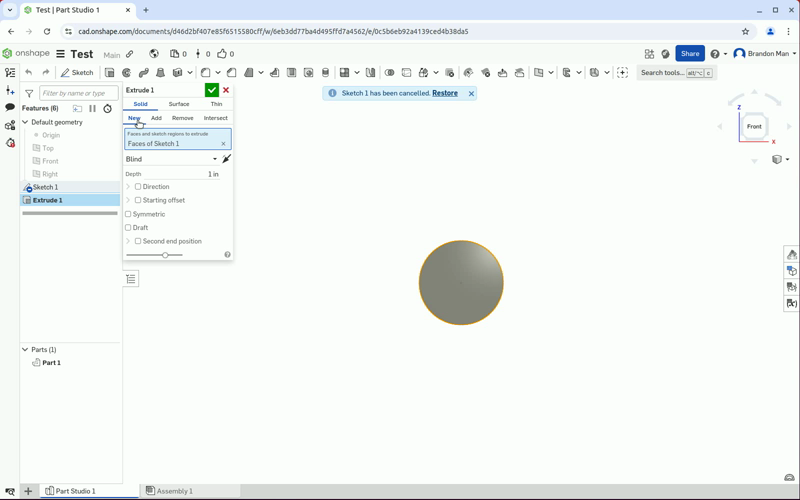
click(137, 120)
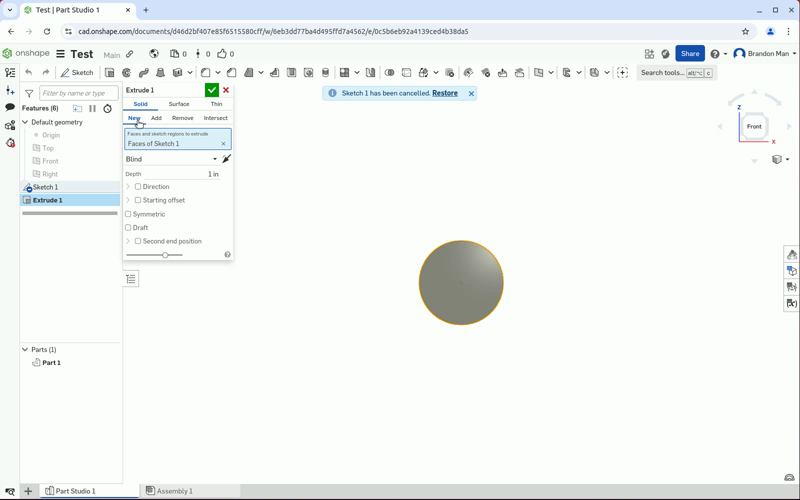
key(tab, 4)
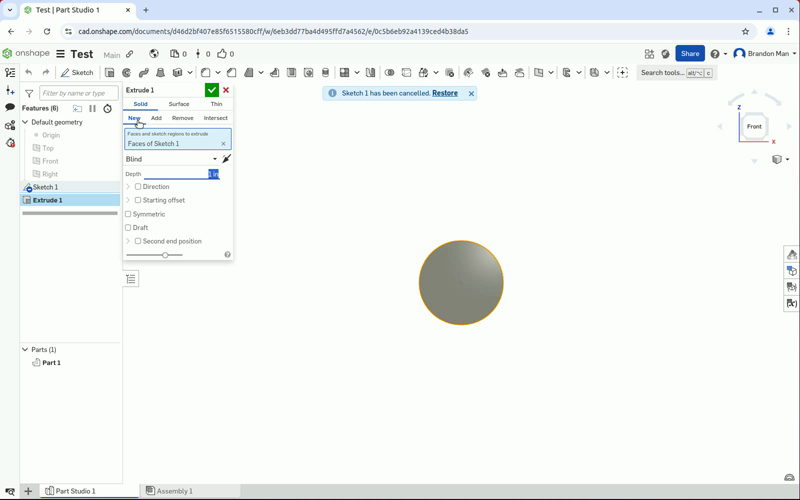
text(8.666)
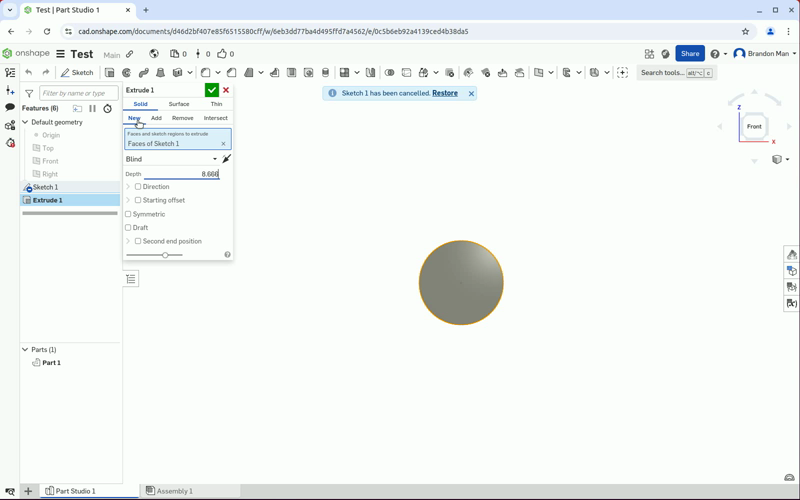
key(enter)
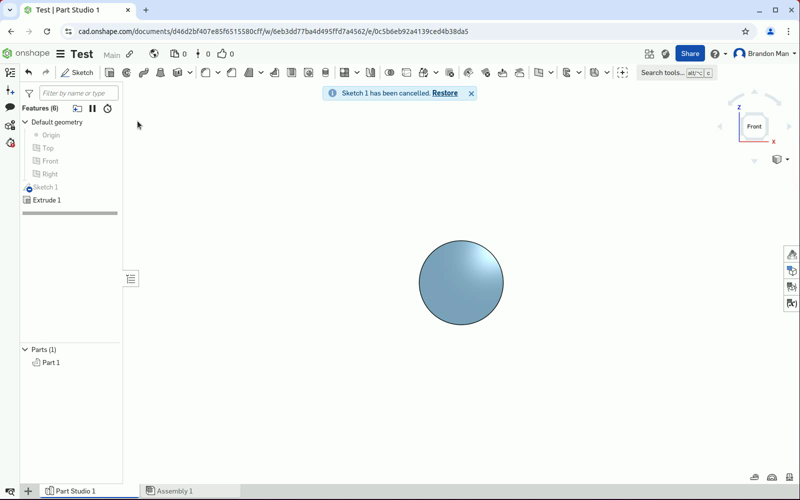
key(shift+h)
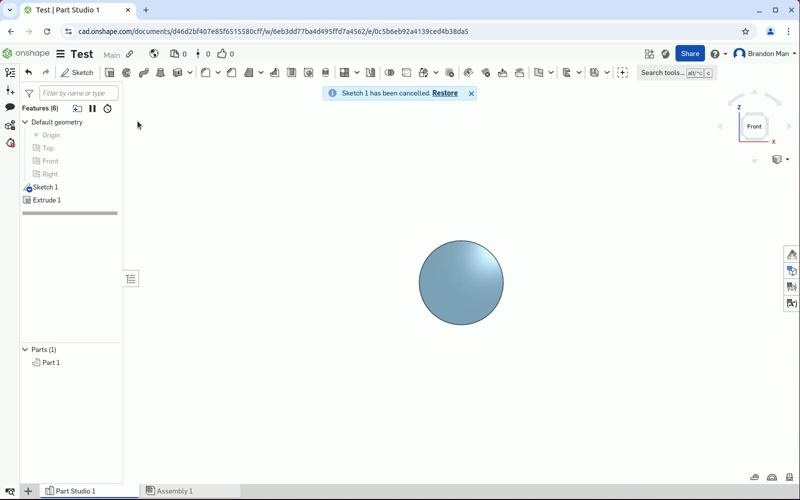
key(shift+h)
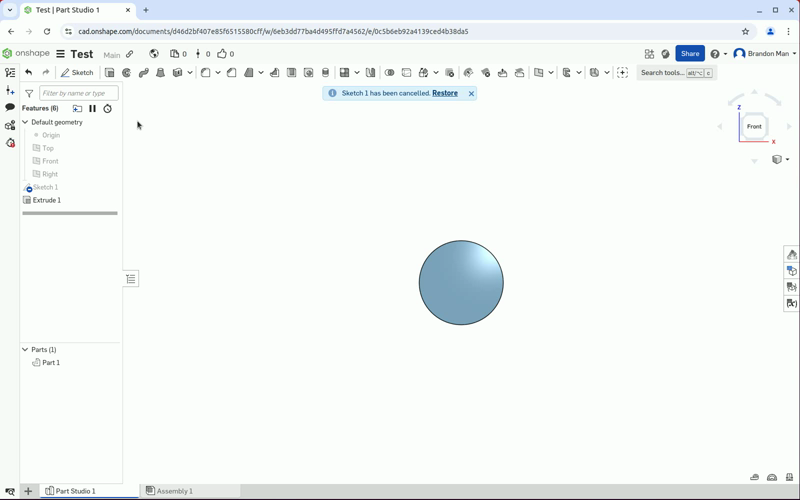
mouse_move(73, 189)
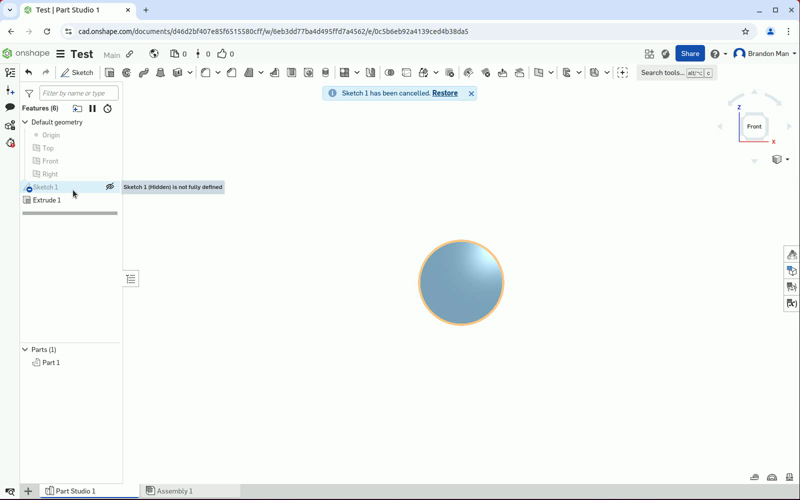
click(73, 189)
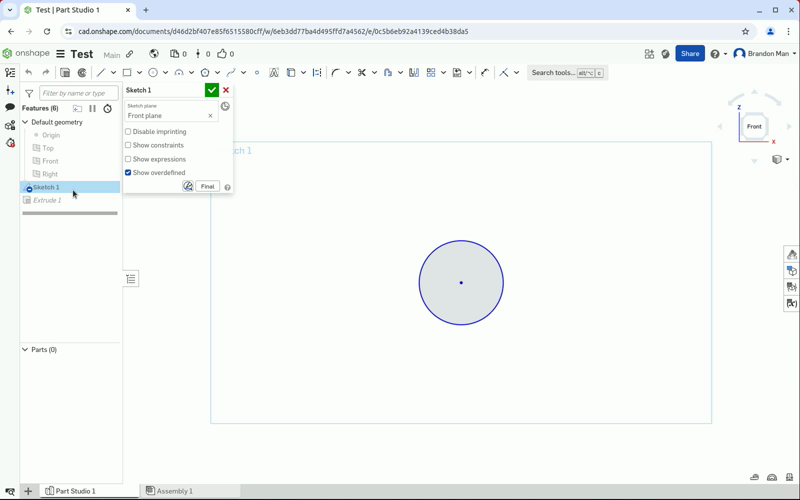
mouse_move(229, 92)
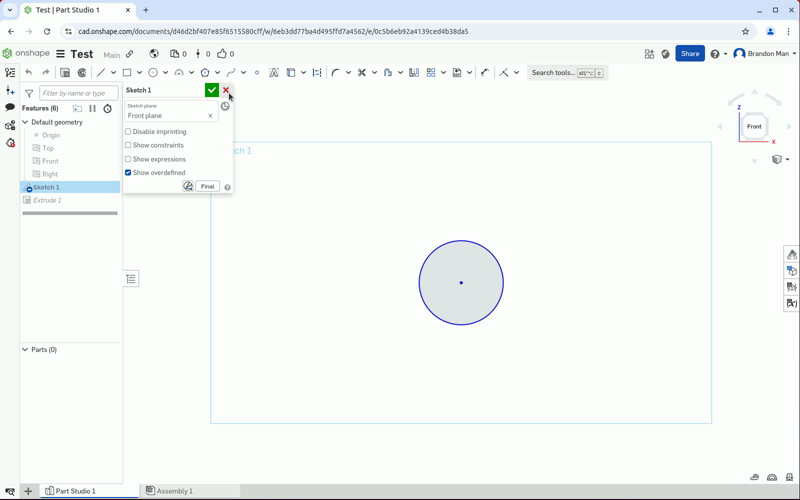
click(229, 92)
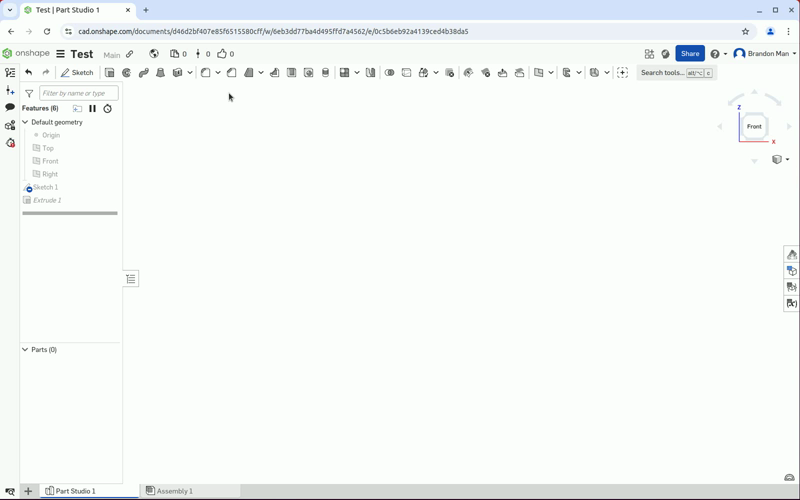
mouse_move(541, 75)
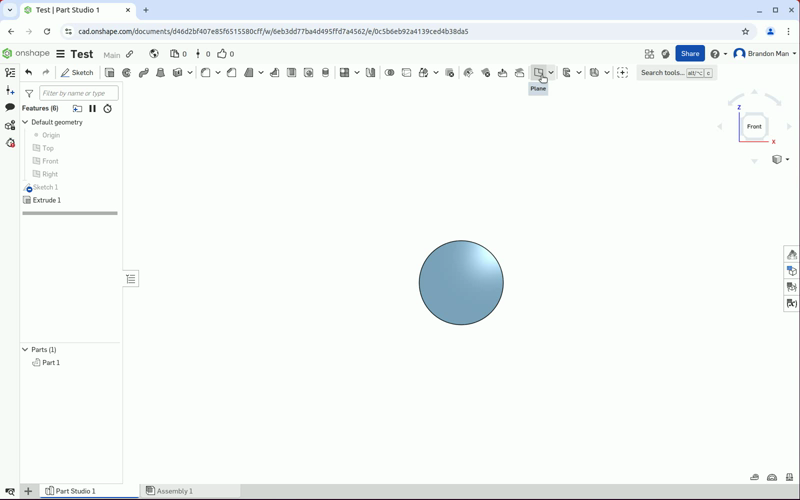
click(541, 75)
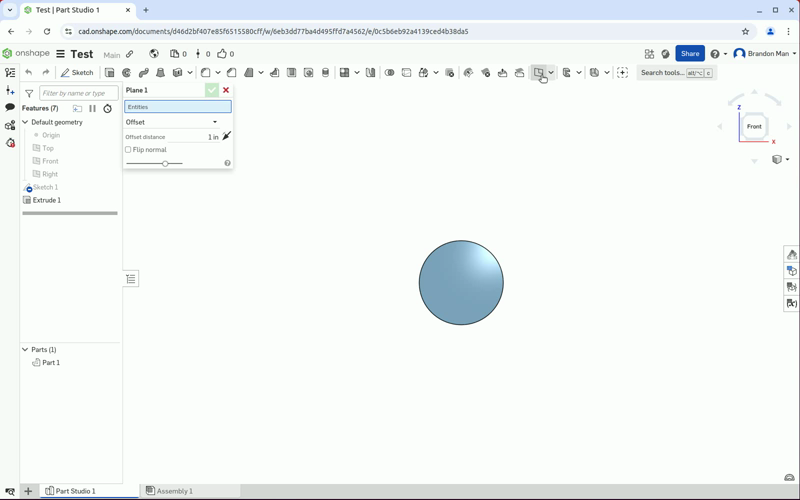
mouse_move(73, 163)
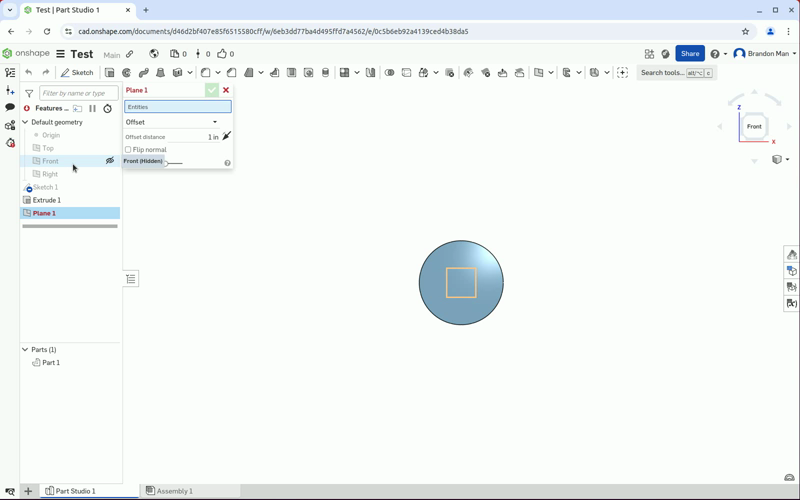
click(73, 163)
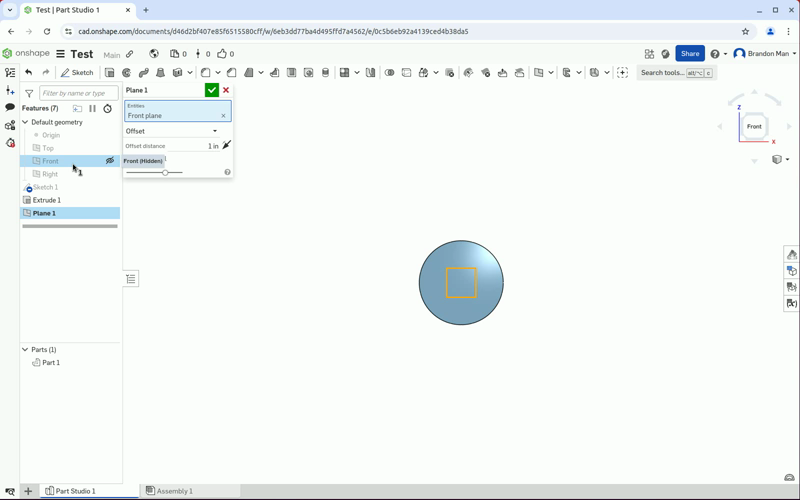
key(tab, 2)
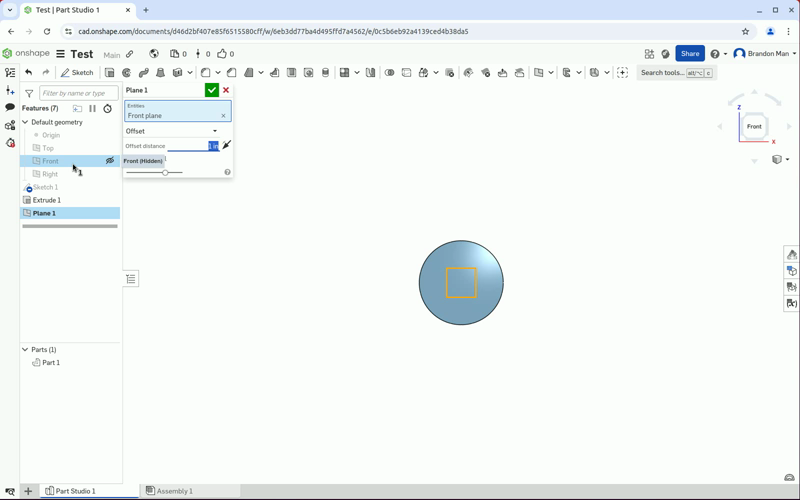
text(8.658)
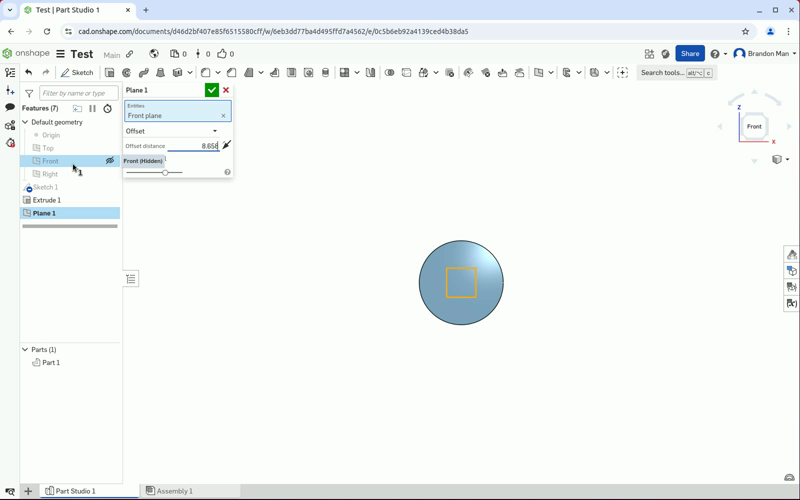
key(enter, 2)
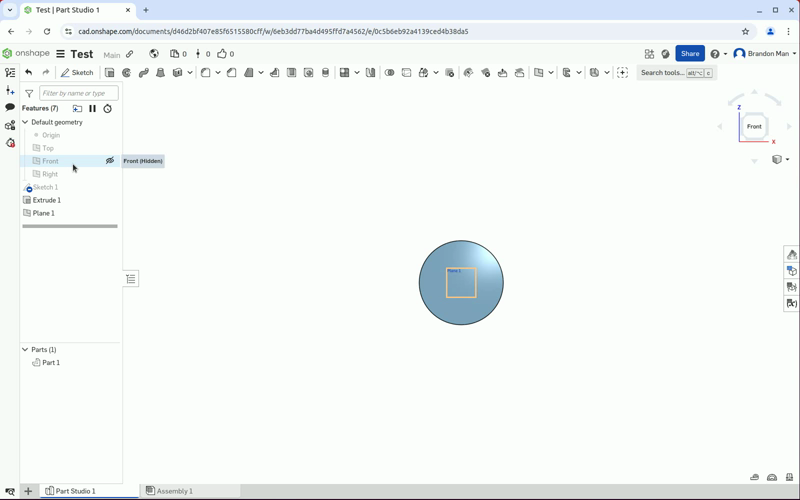
key(shift+s)
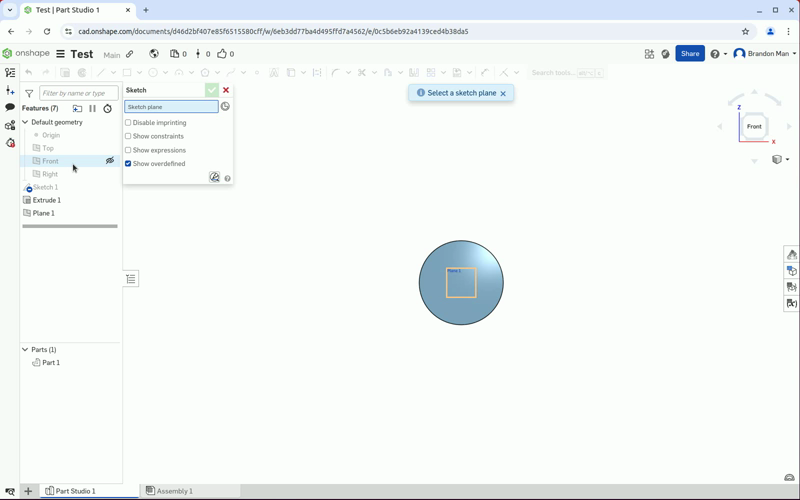
mouse_move(73, 215)
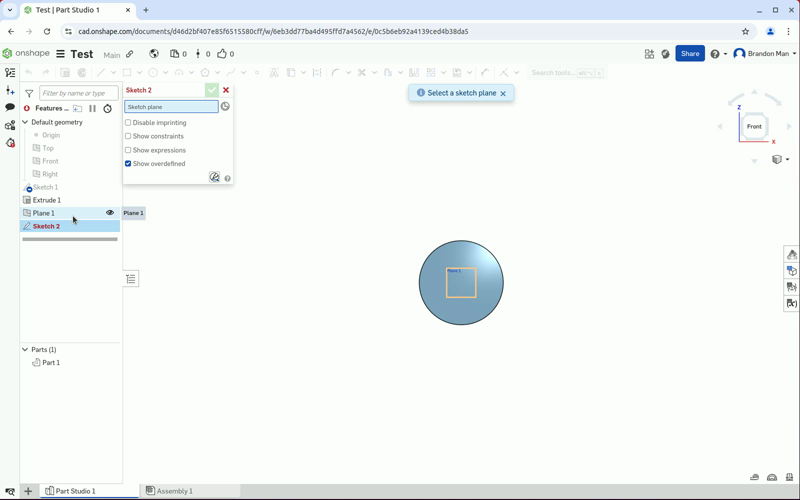
click(73, 215)
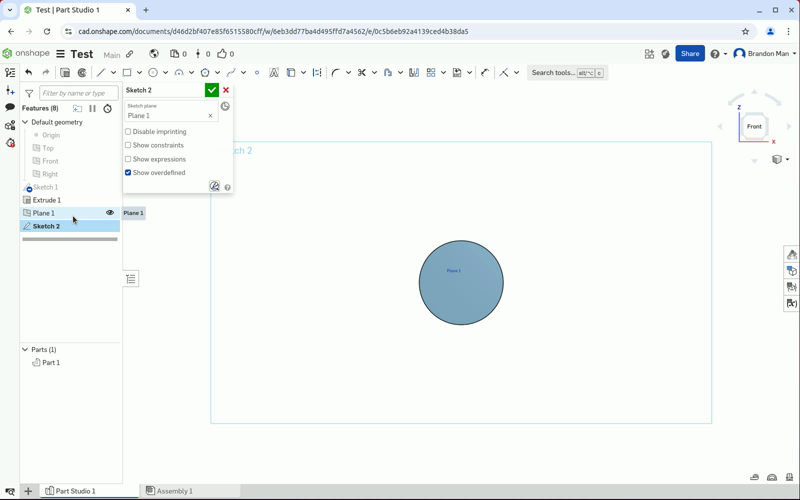
mouse_move(73, 352)
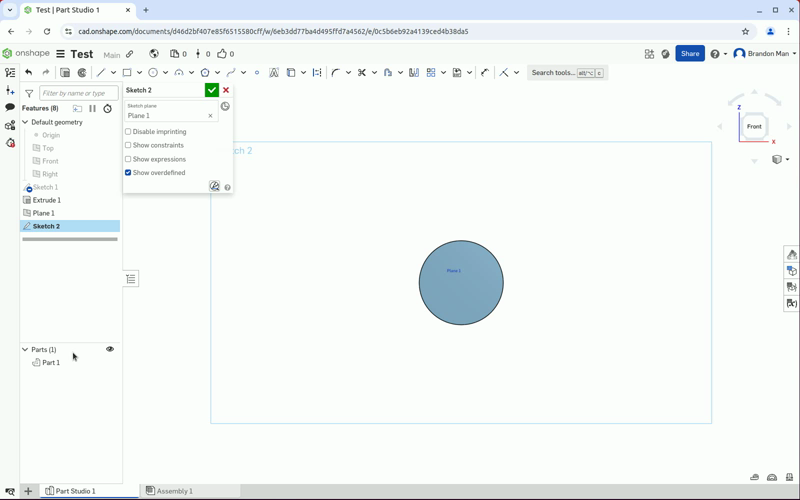
key(y)
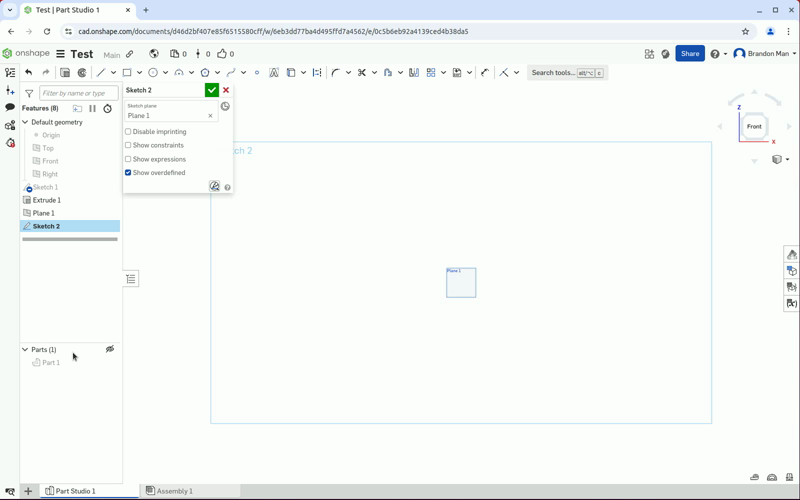
key(c)
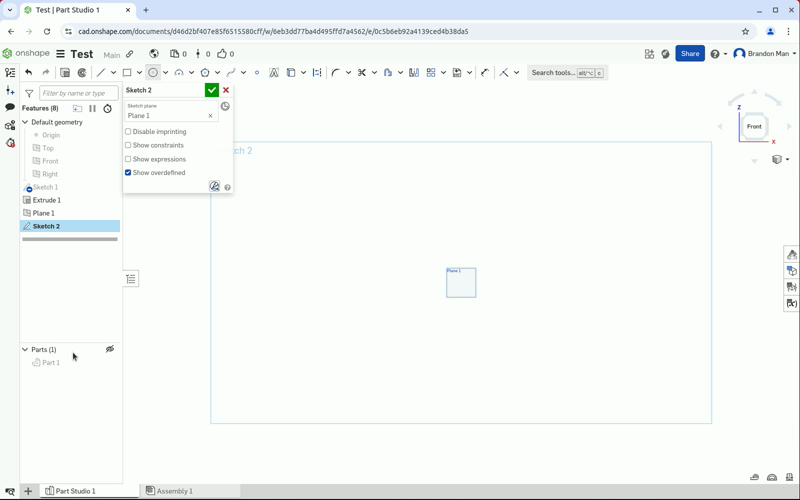
key_down(shift)
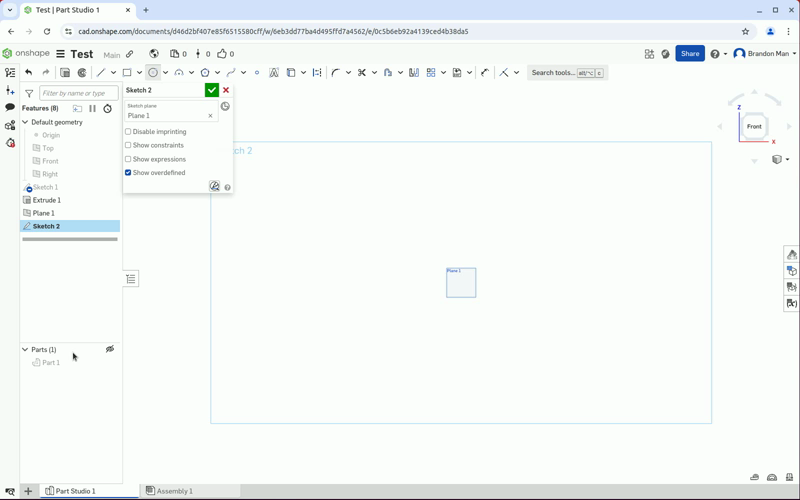
mouse_move(461, 282)
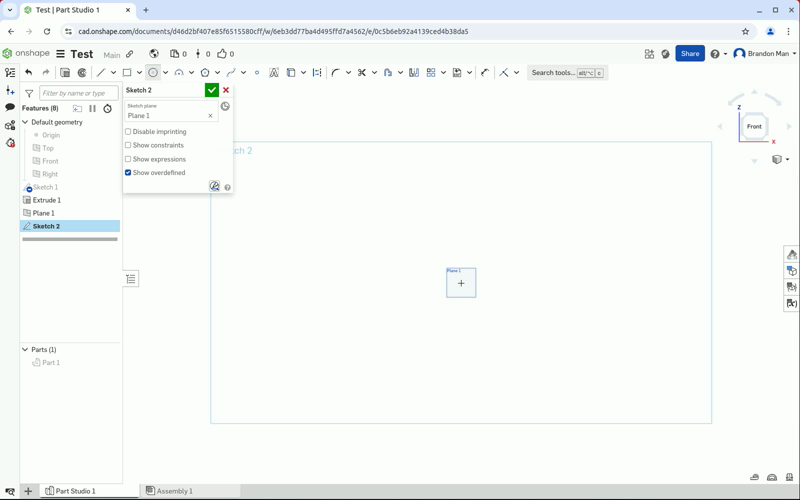
click(461, 282)
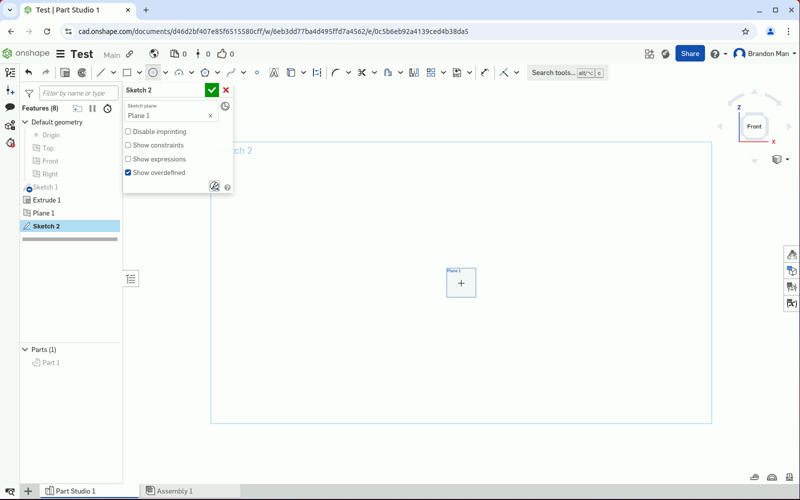
key_up(shift)
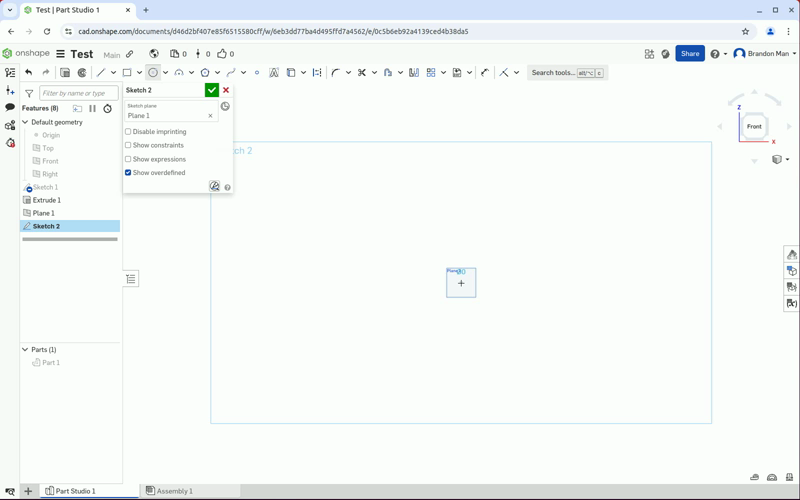
mouse_move(497, 282)
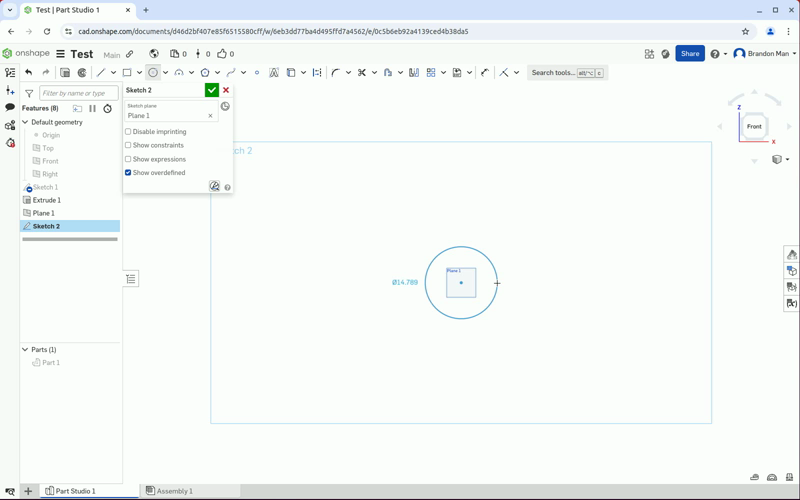
click(497, 282)
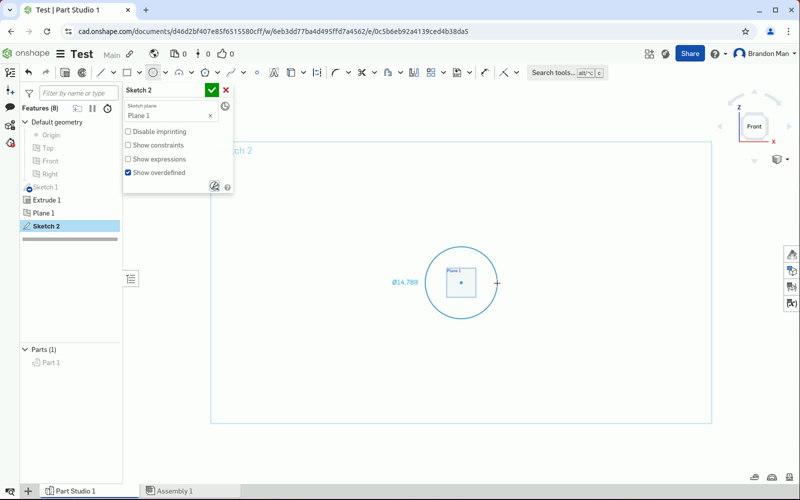
key(esc)
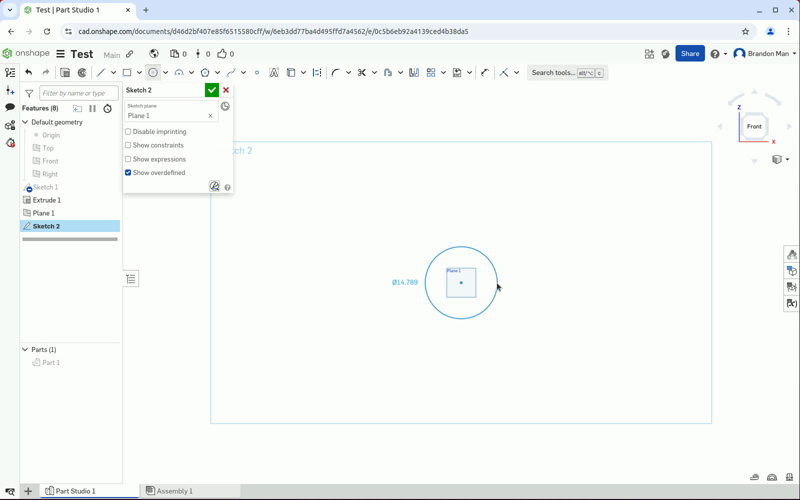
mouse_move(485, 295)
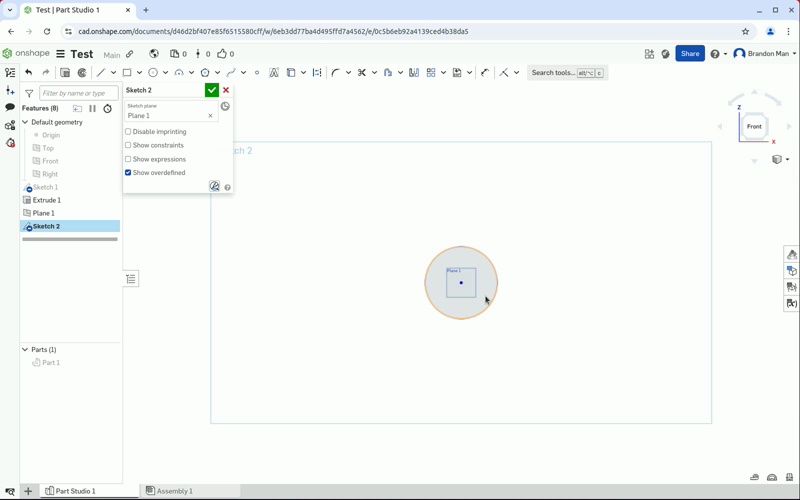
click(485, 295)
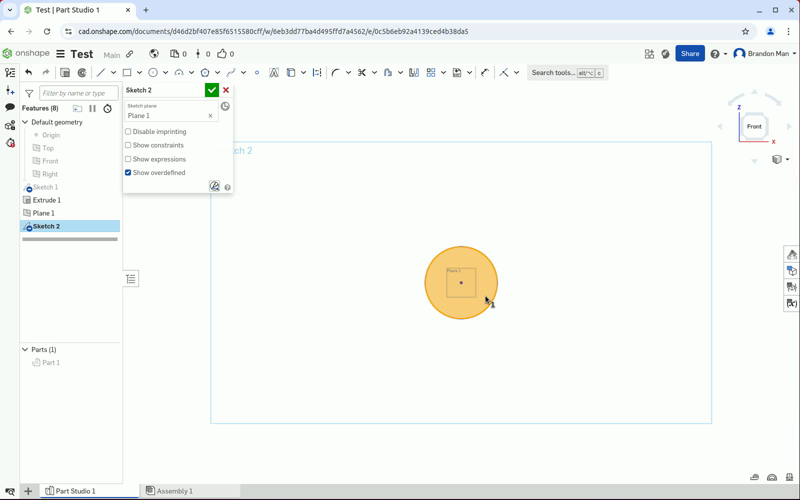
mouse_move(73, 352)
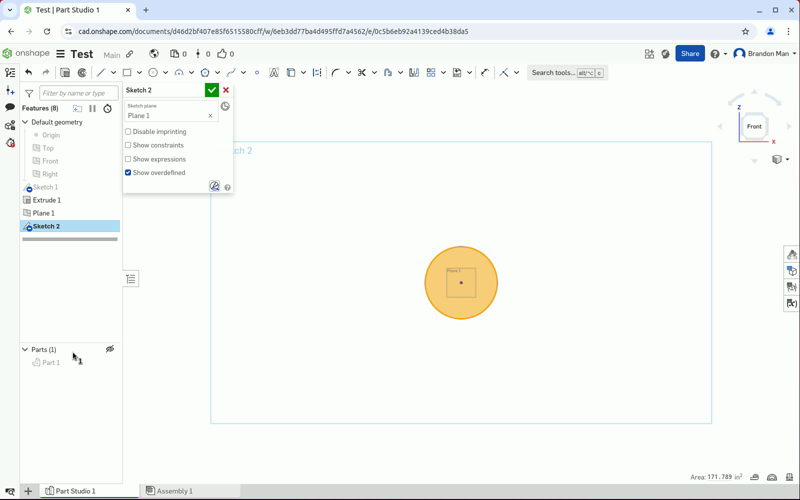
key(shift+y)
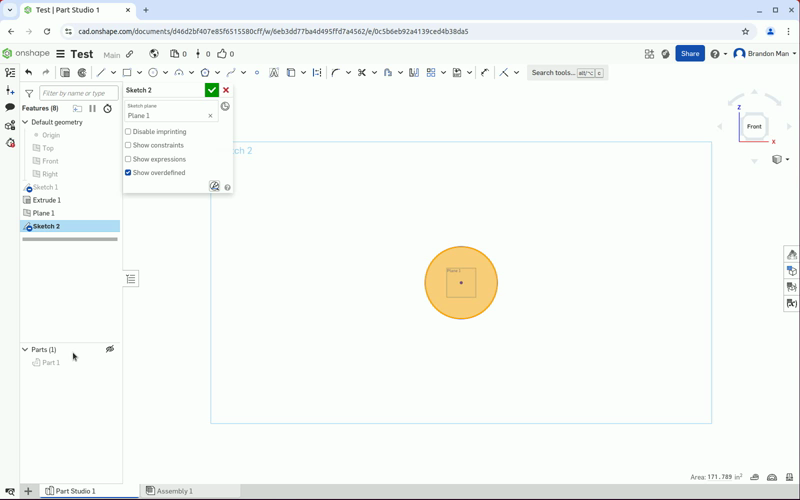
key(shift+e)
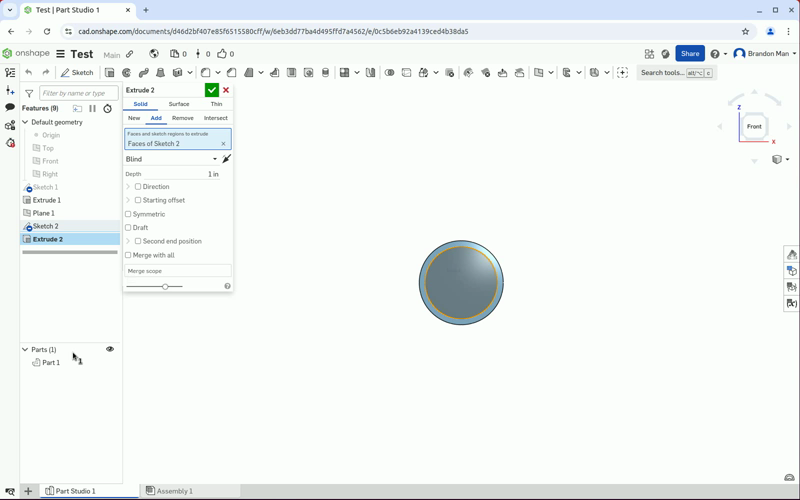
mouse_move(143, 106)
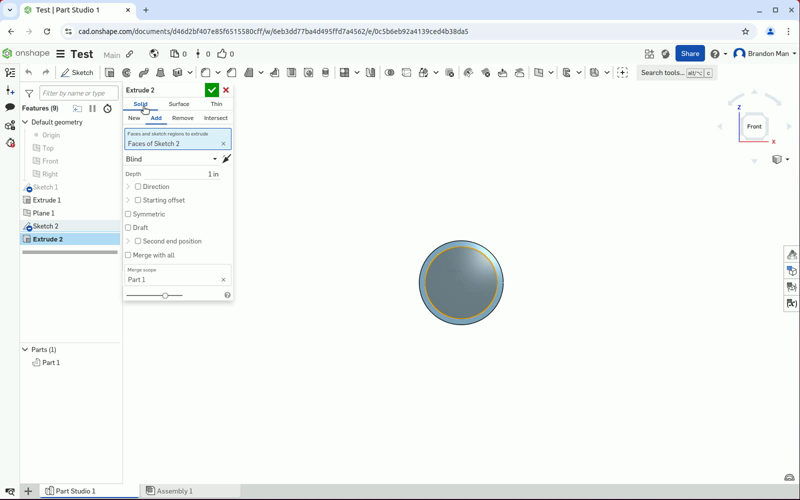
click(143, 106)
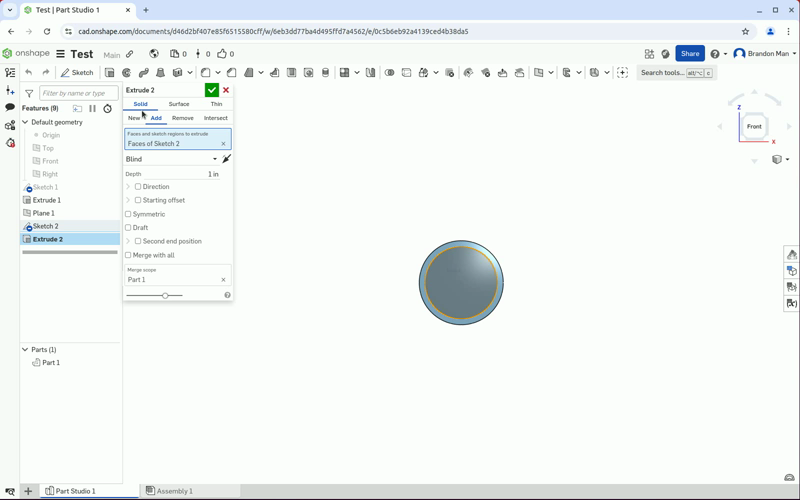
mouse_move(137, 120)
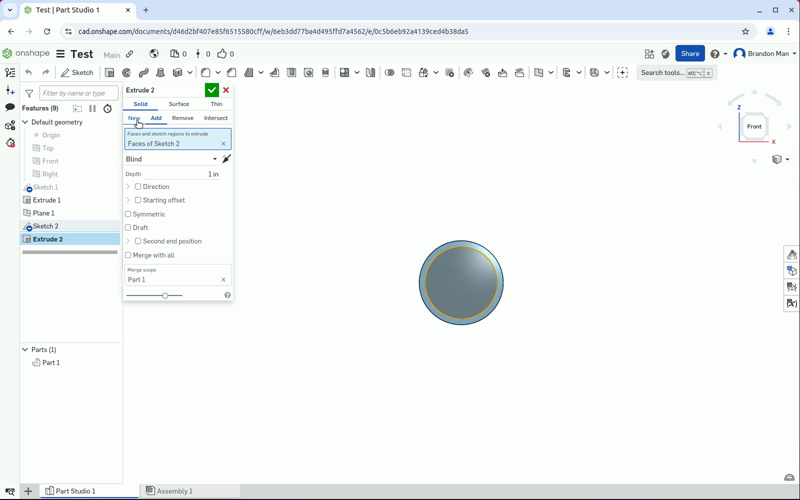
click(137, 120)
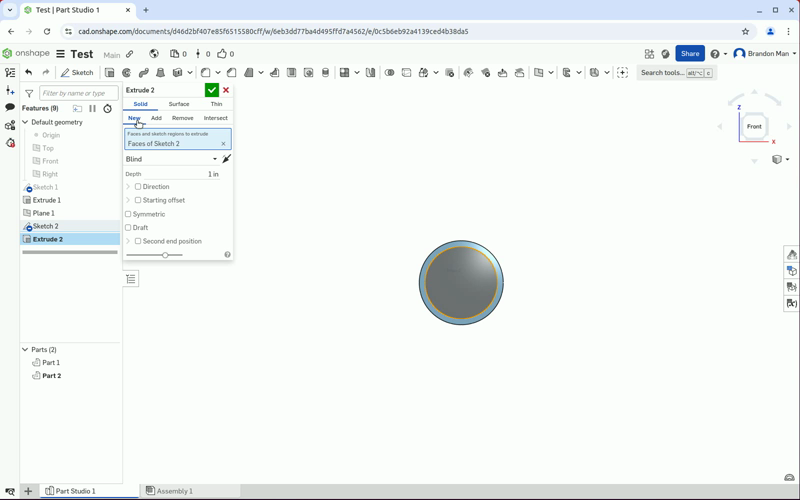
key(tab, 4)
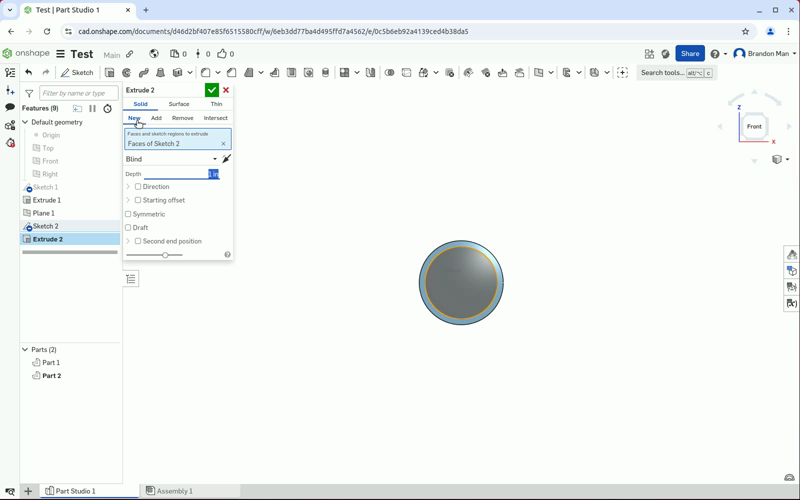
text(14.443)
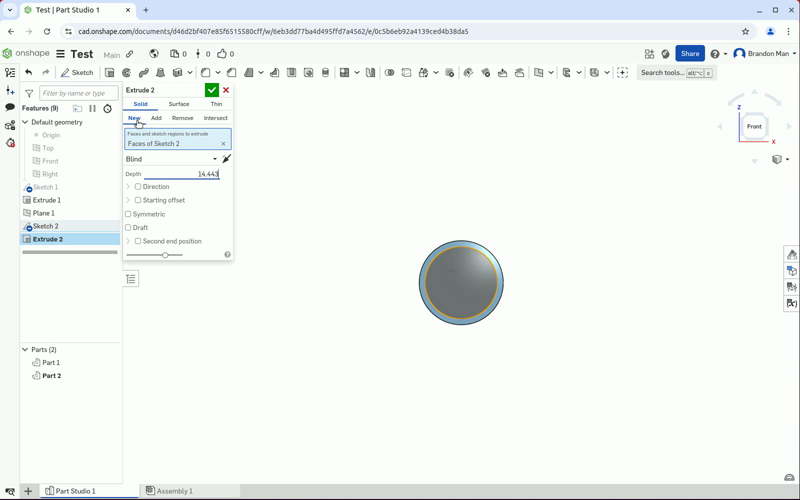
key(enter)
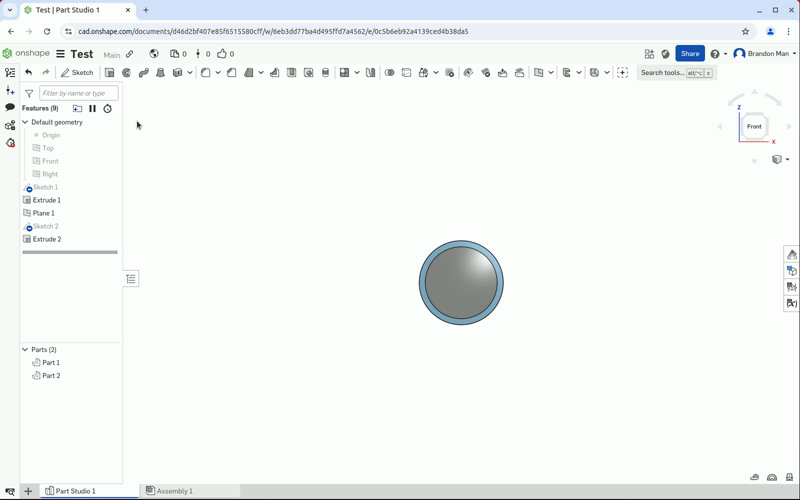
key(shift+h)
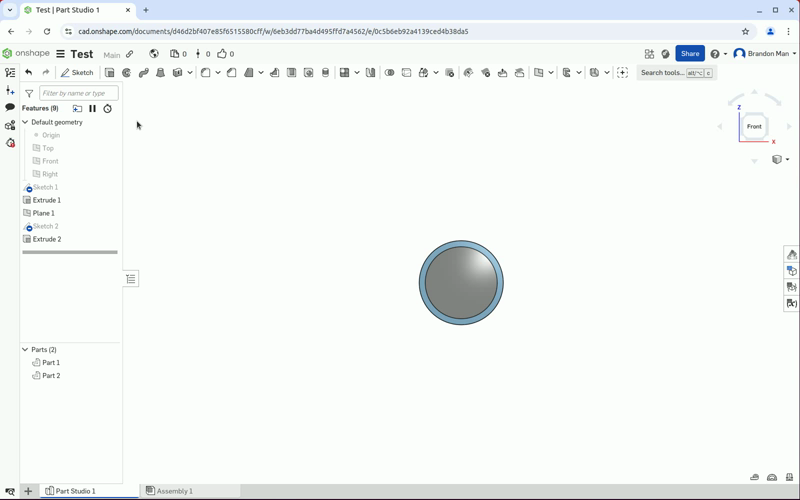
key(shift+h)
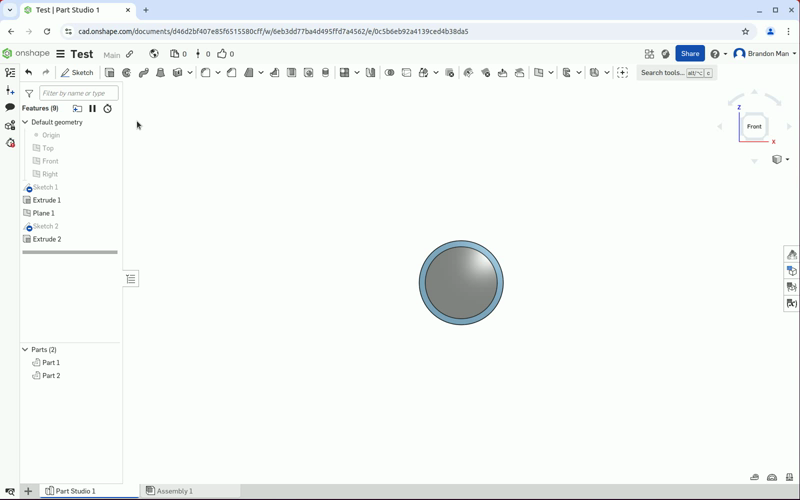
mouse_move(73, 189)
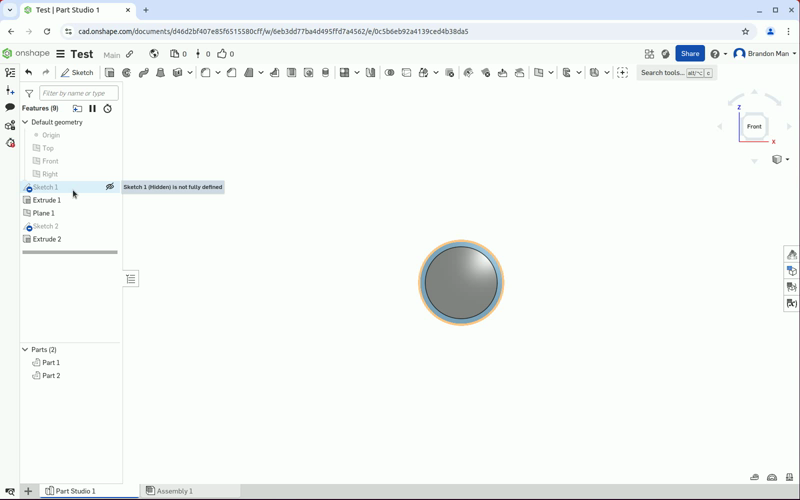
click(73, 189)
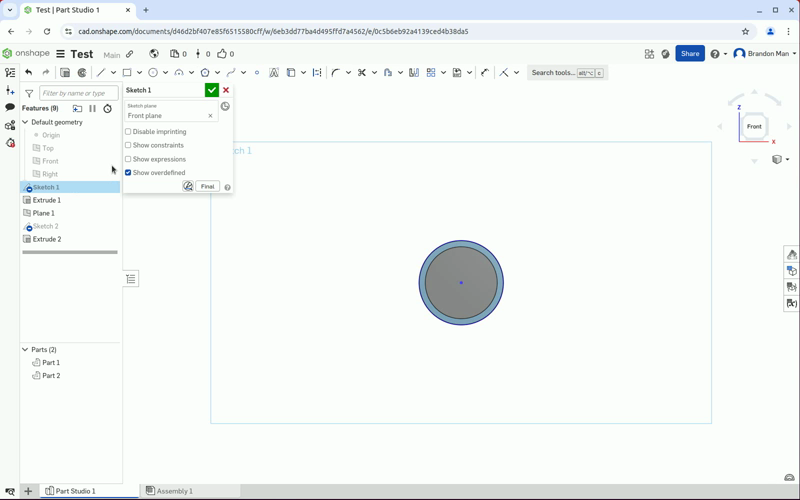
mouse_move(229, 92)
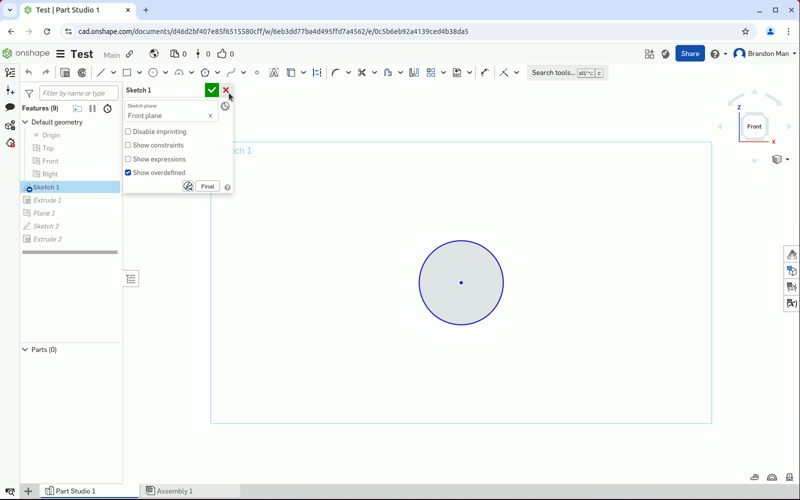
click(229, 92)
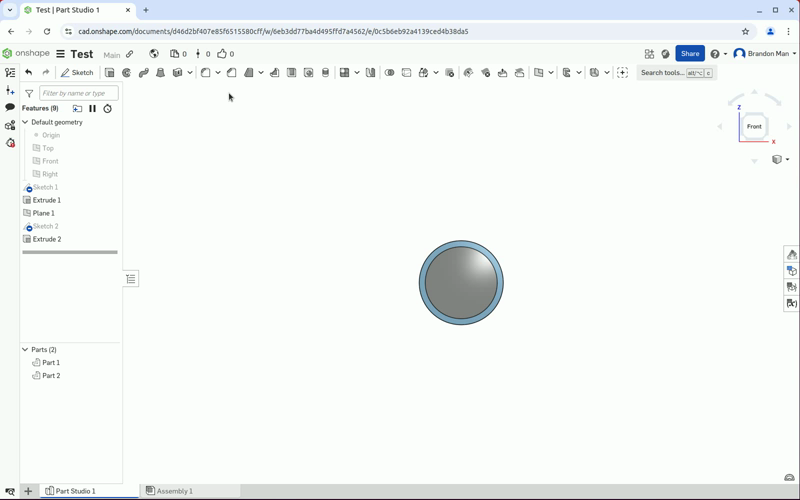
mouse_move(541, 75)
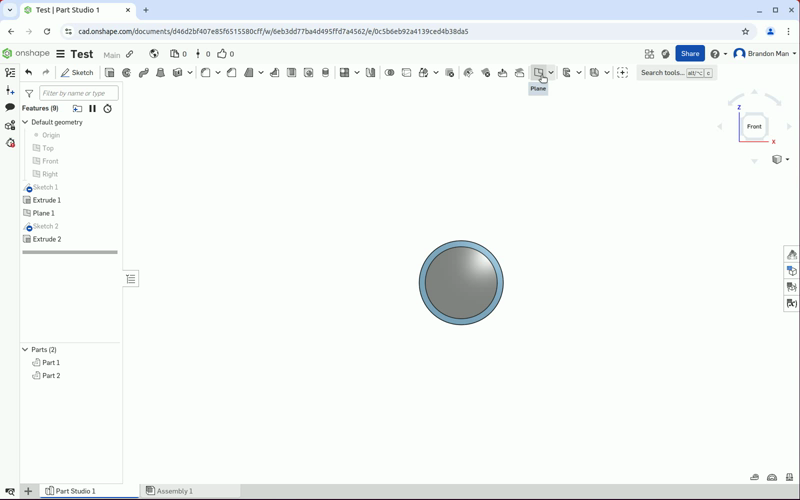
click(541, 75)
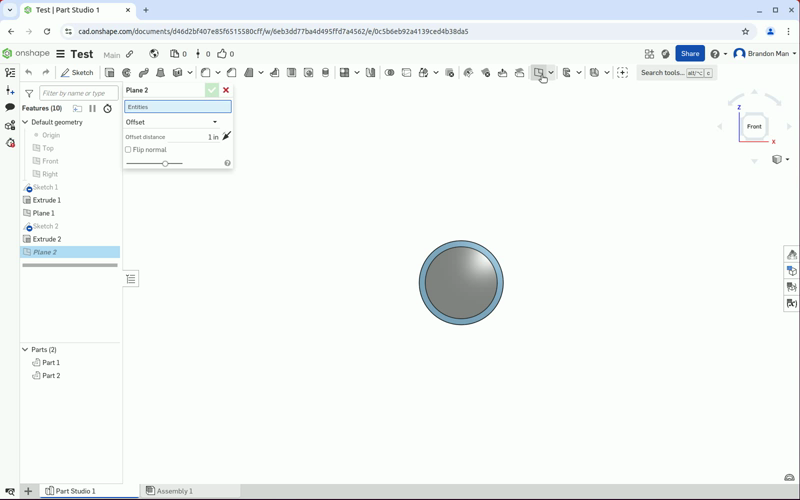
mouse_move(73, 163)
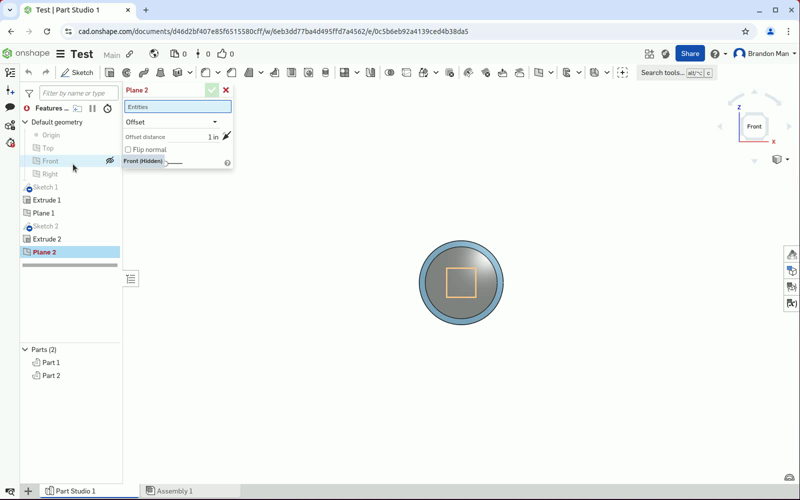
click(73, 163)
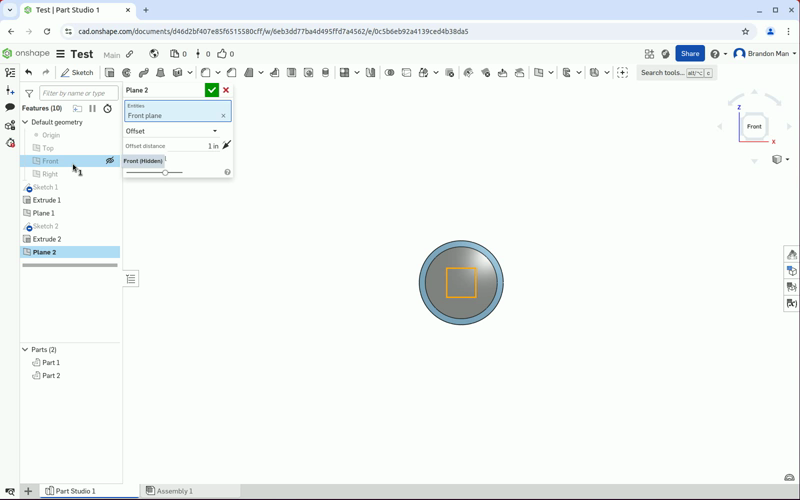
key(tab, 2)
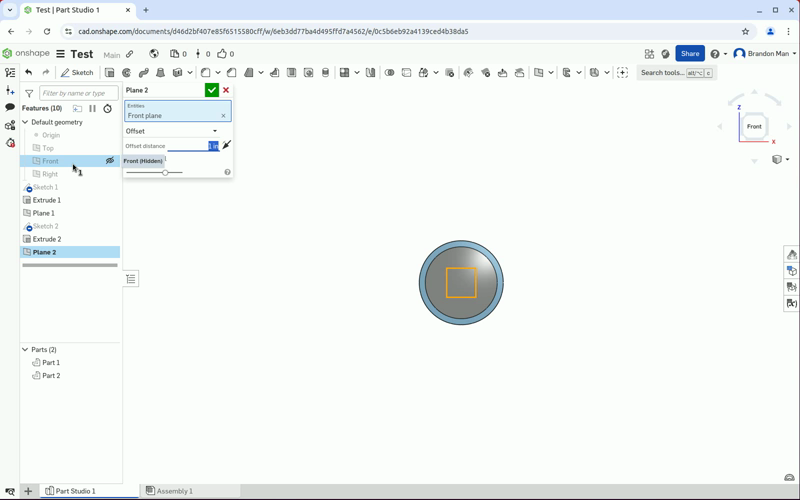
text(23.108)
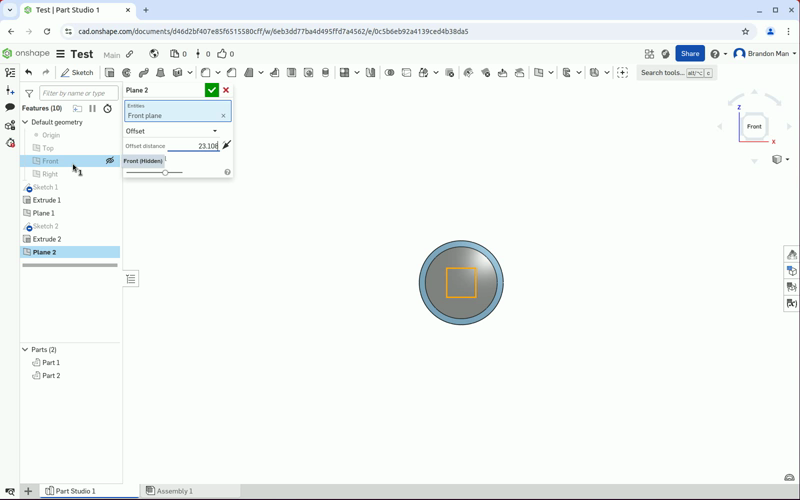
key(enter, 2)
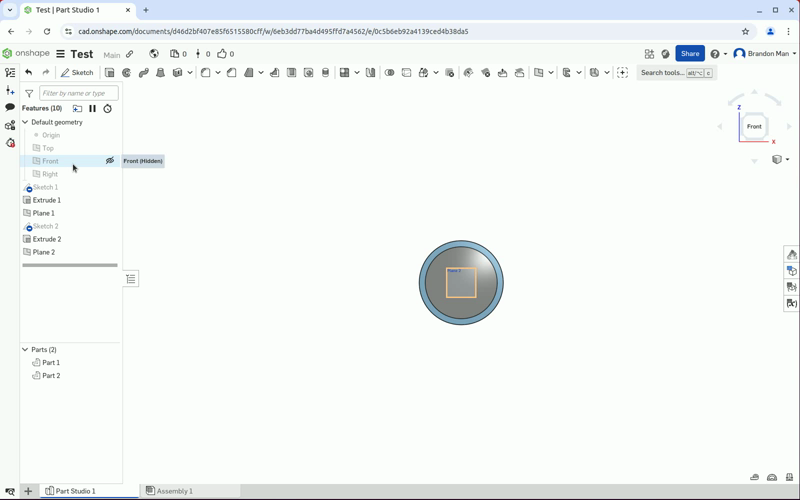
key(shift+s)
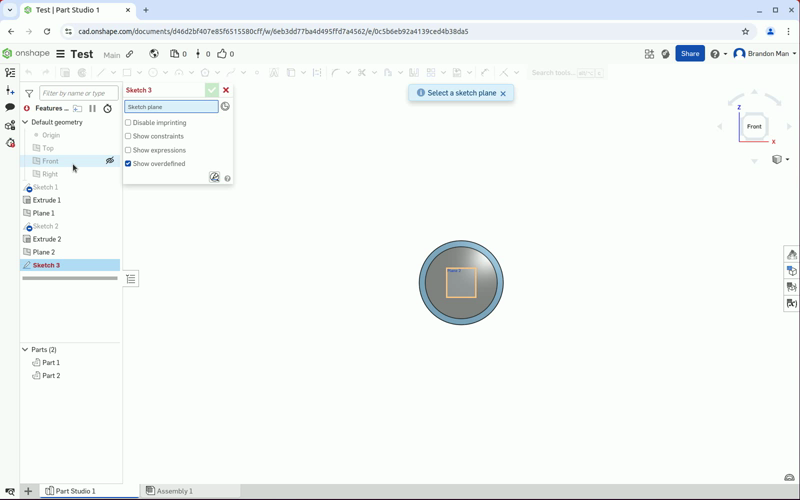
mouse_move(73, 254)
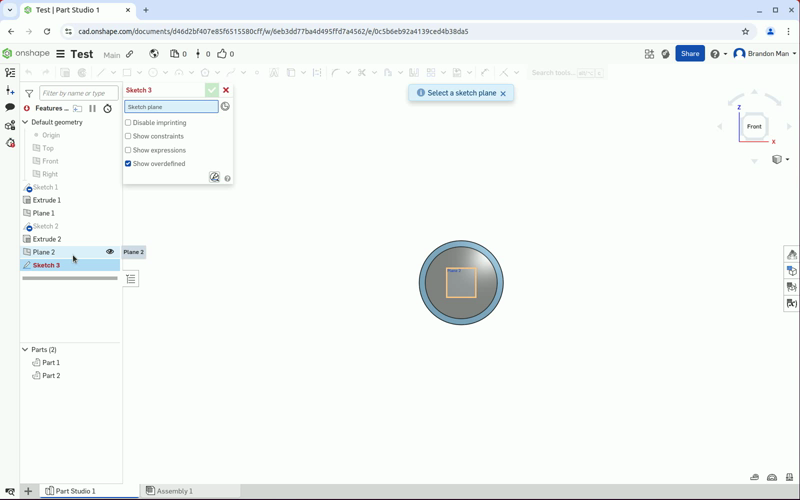
click(73, 254)
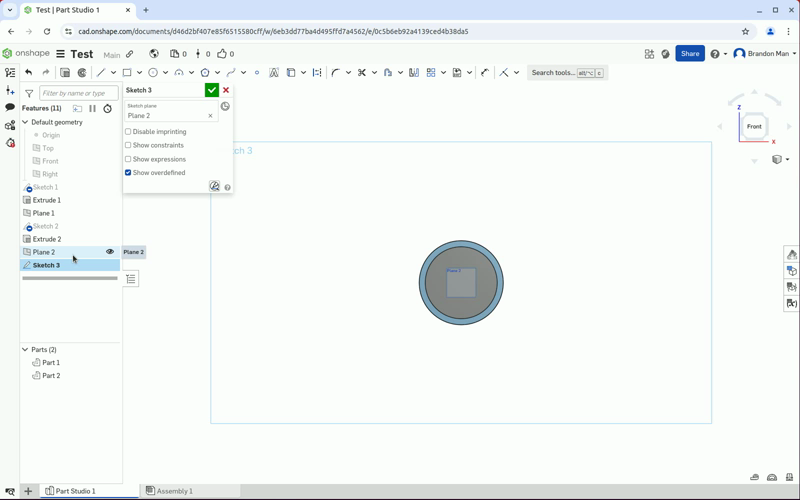
mouse_move(73, 352)
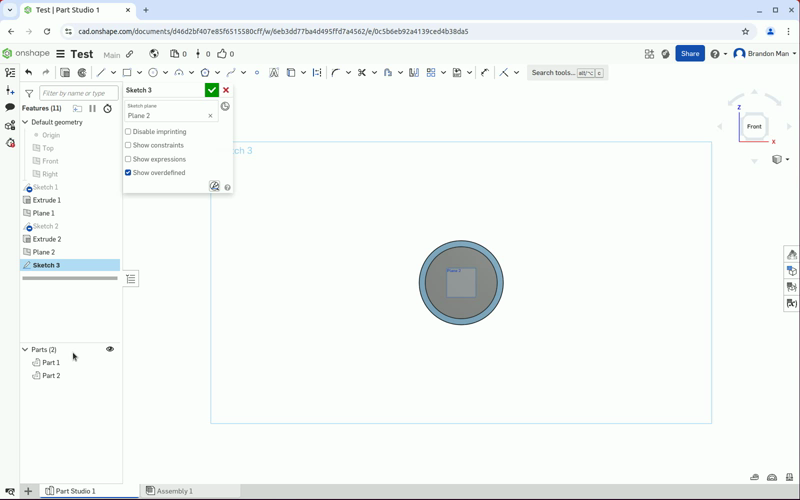
key(y)
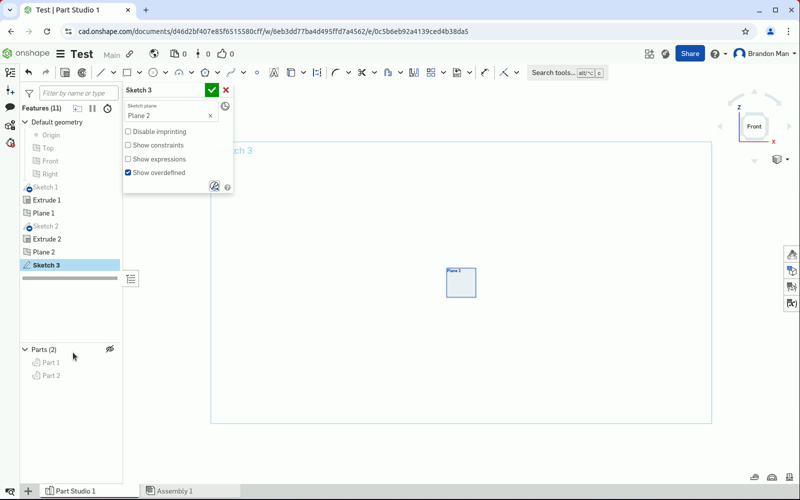
key(c)
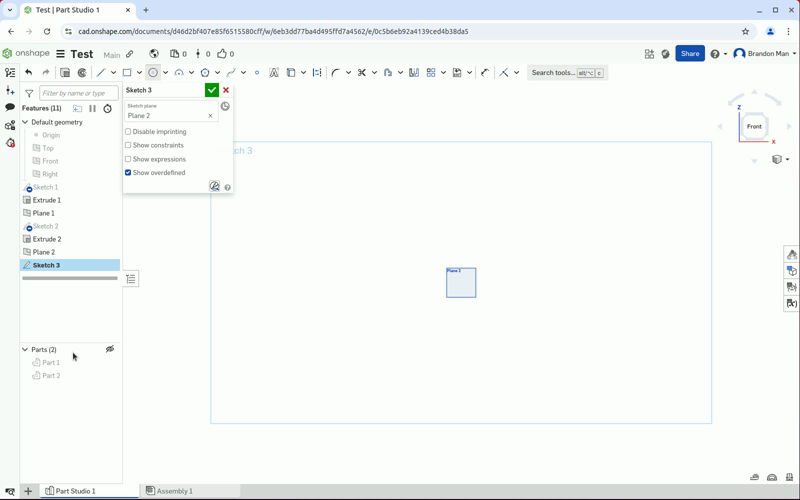
key_down(shift)
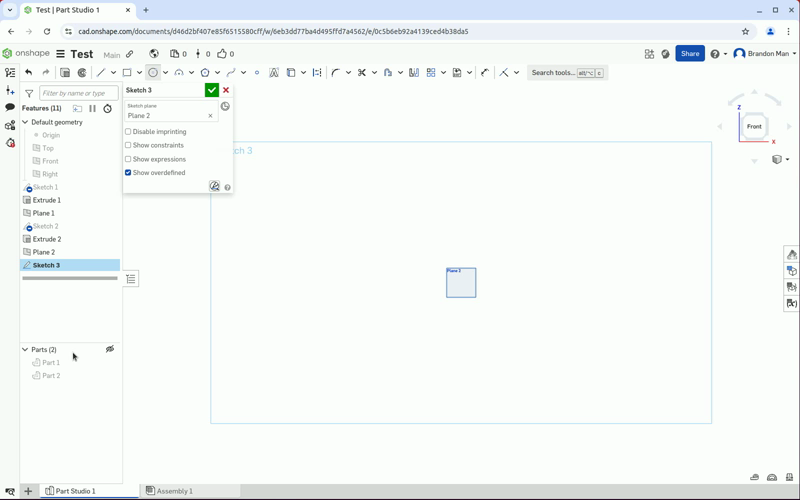
mouse_move(461, 282)
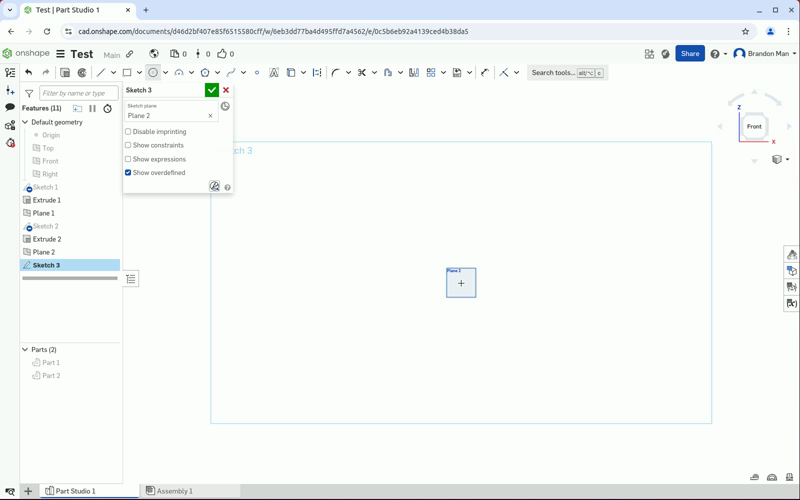
click(461, 282)
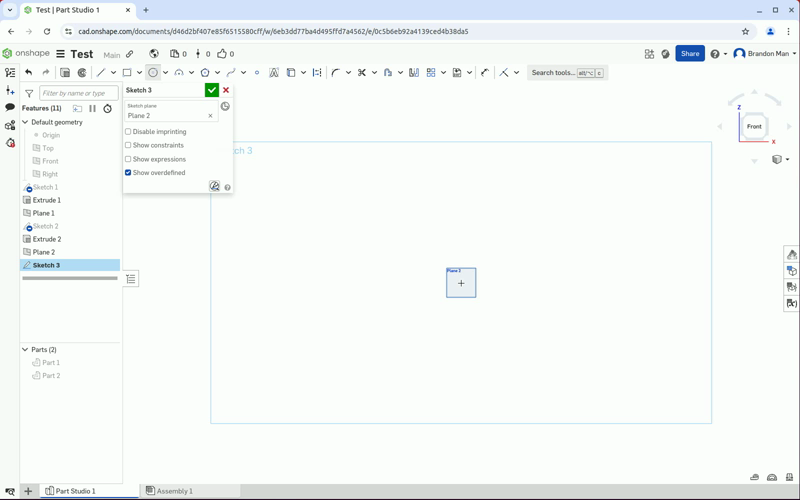
key_up(shift)
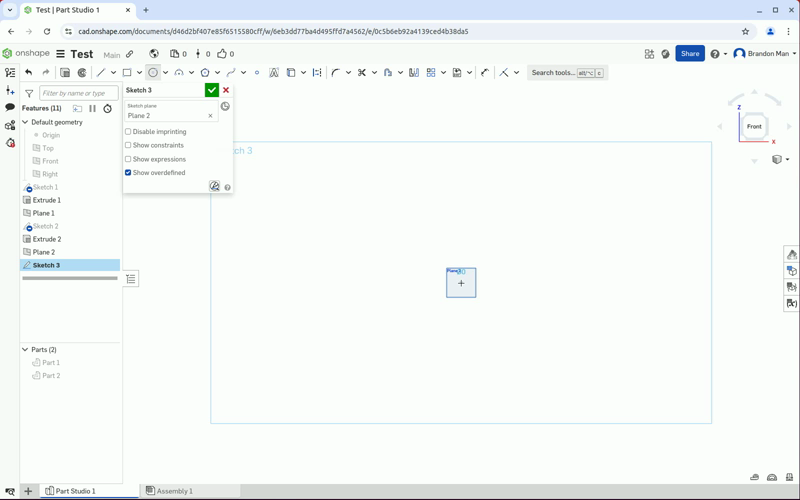
mouse_move(490, 282)
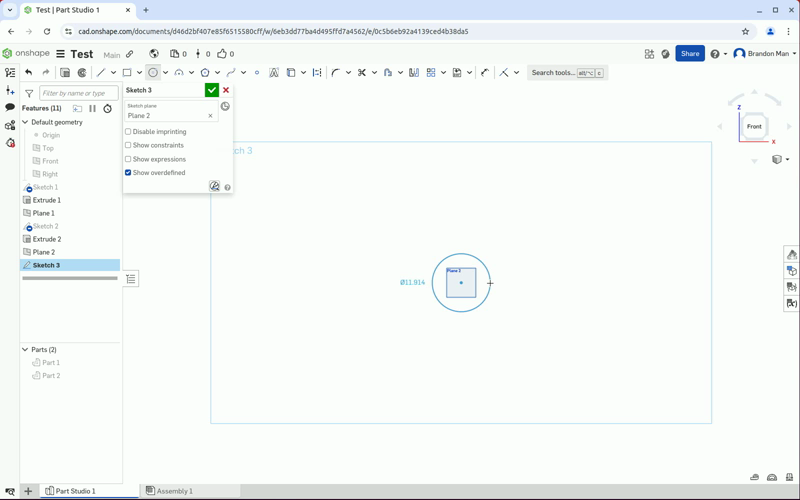
click(490, 282)
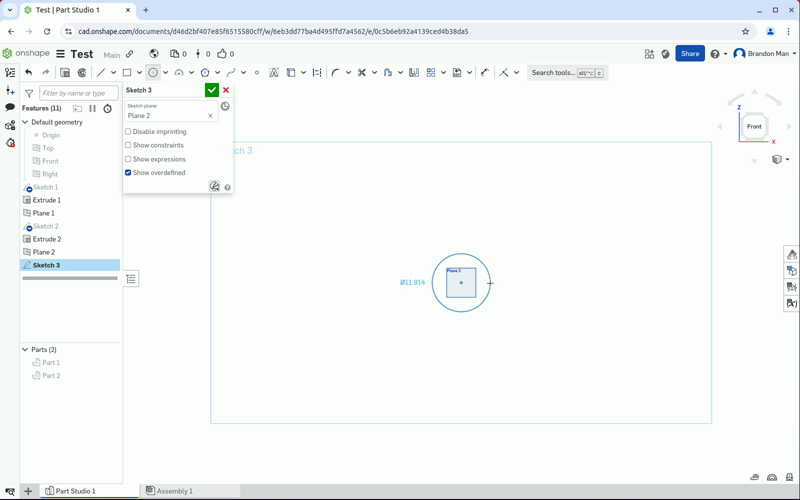
key(esc)
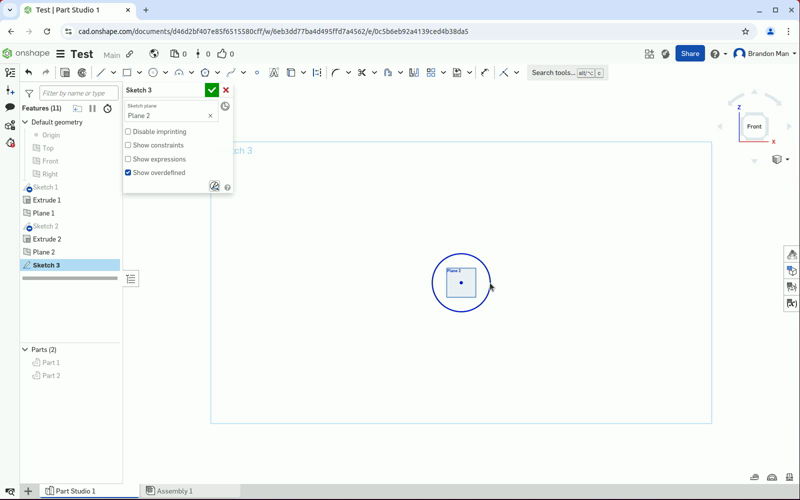
mouse_move(475, 269)
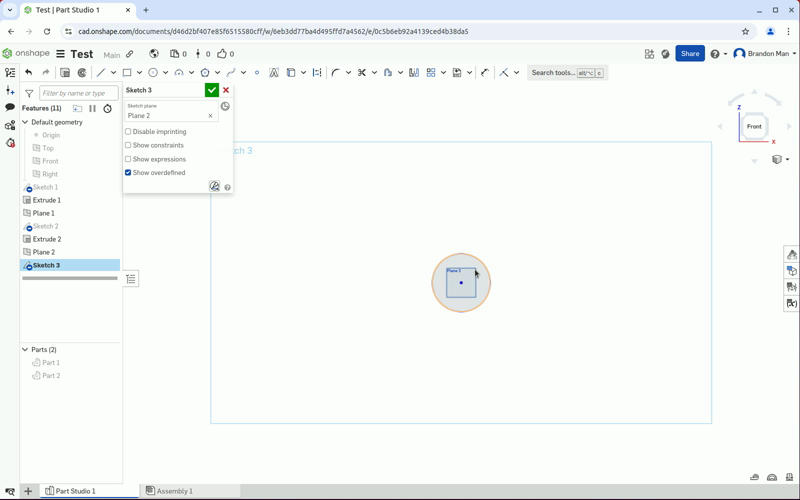
click(475, 269)
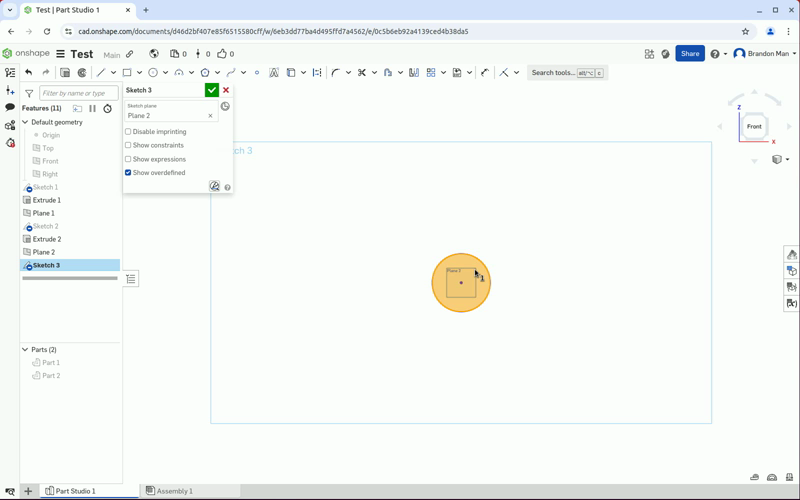
mouse_move(73, 352)
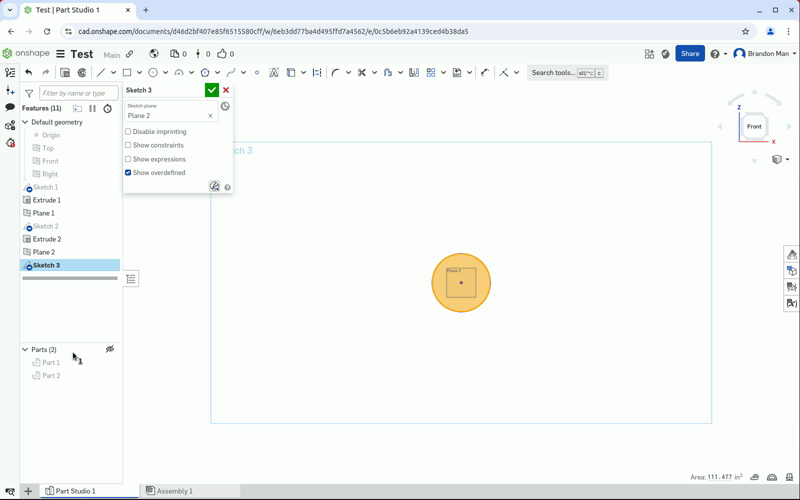
key(shift+y)
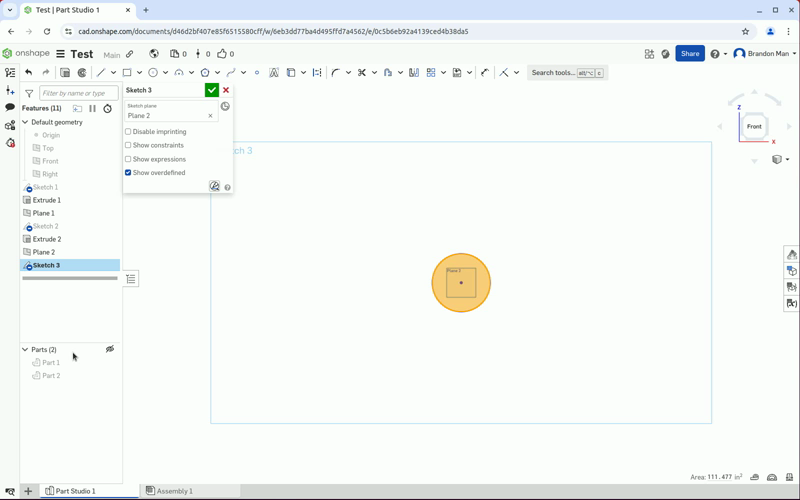
key(shift+e)
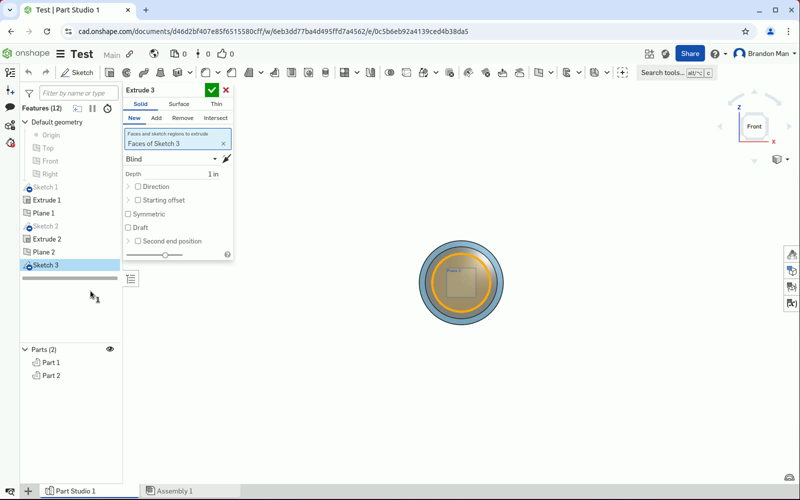
mouse_move(143, 106)
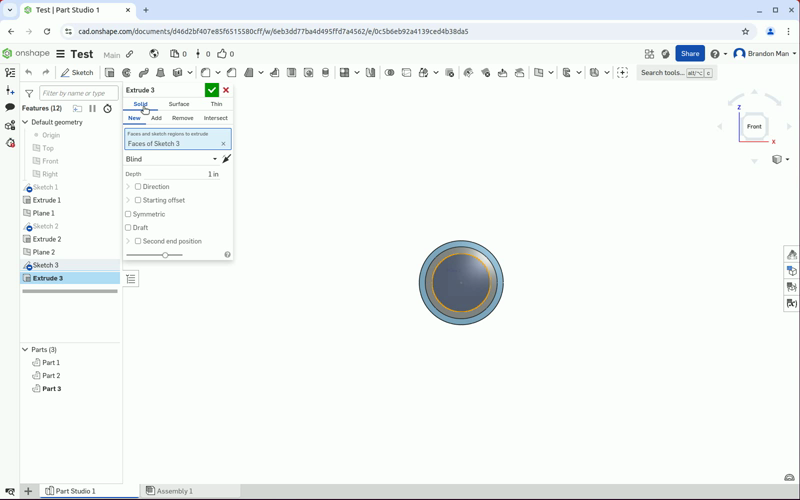
click(143, 106)
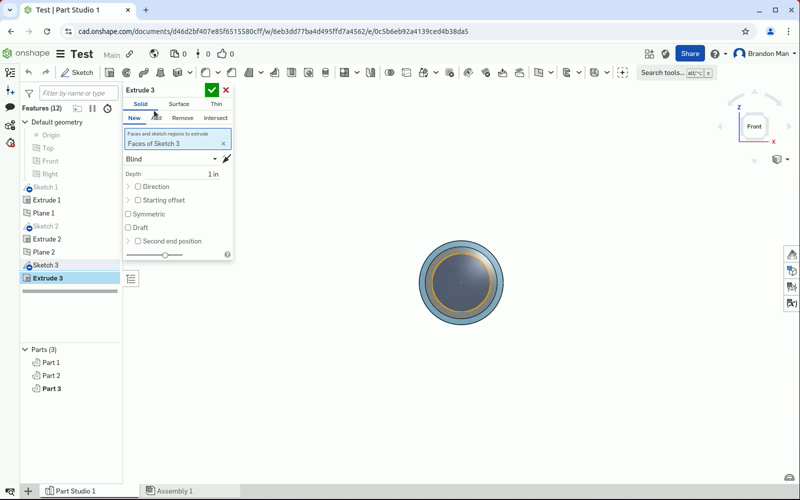
mouse_move(186, 120)
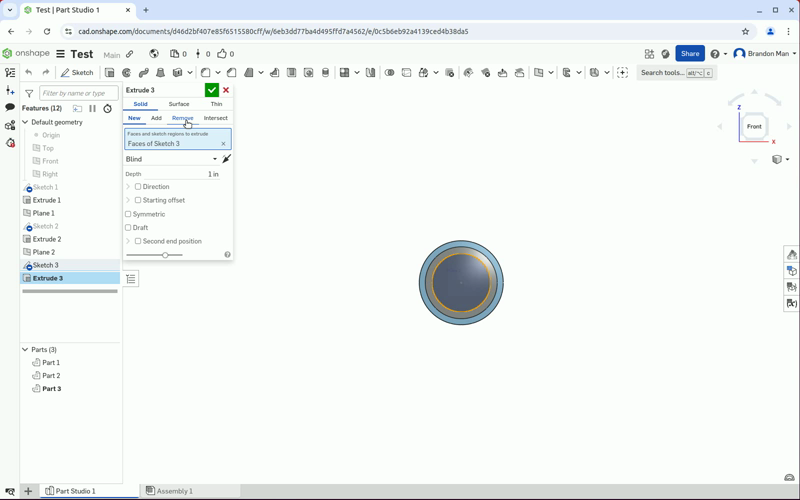
click(186, 120)
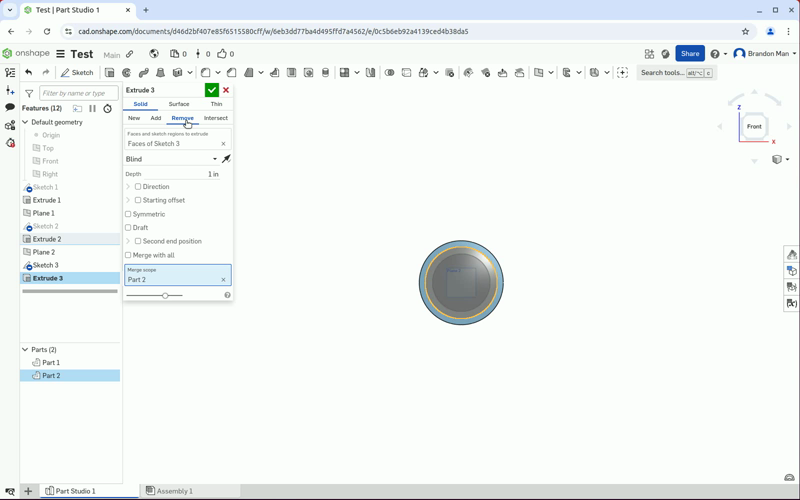
key(tab, 4)
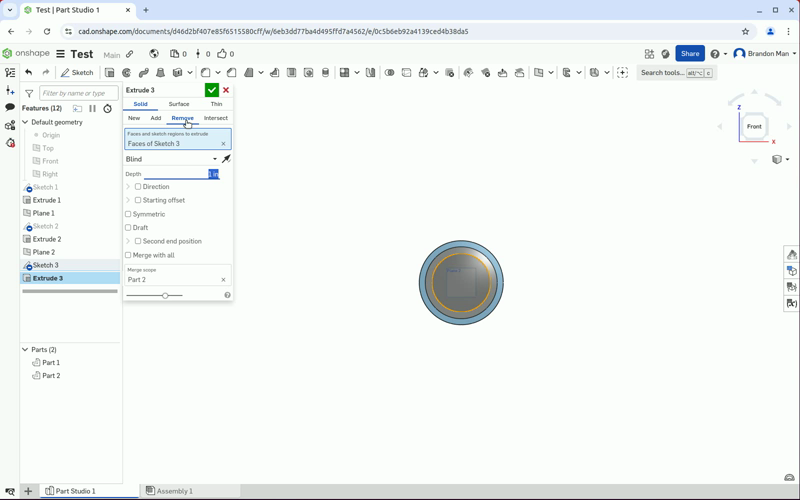
text(30.811)
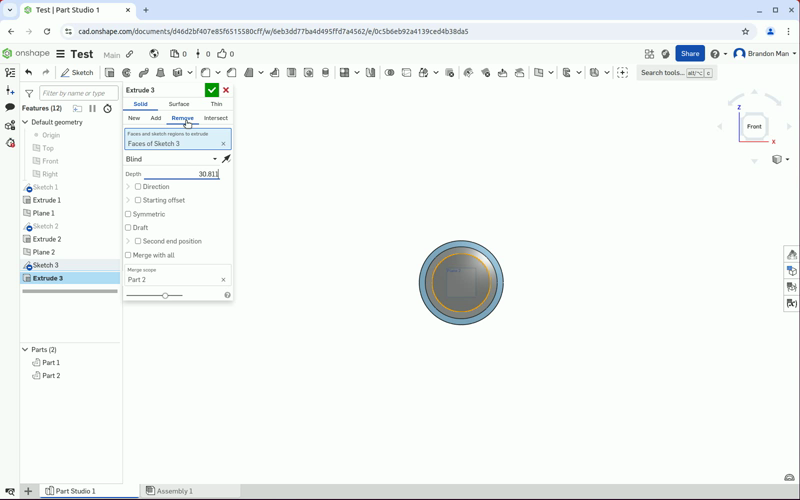
key(tab, 6)
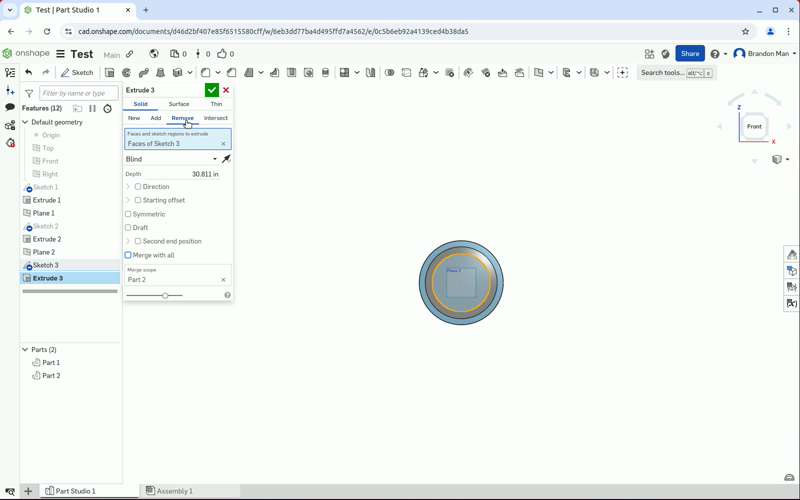
key(space)
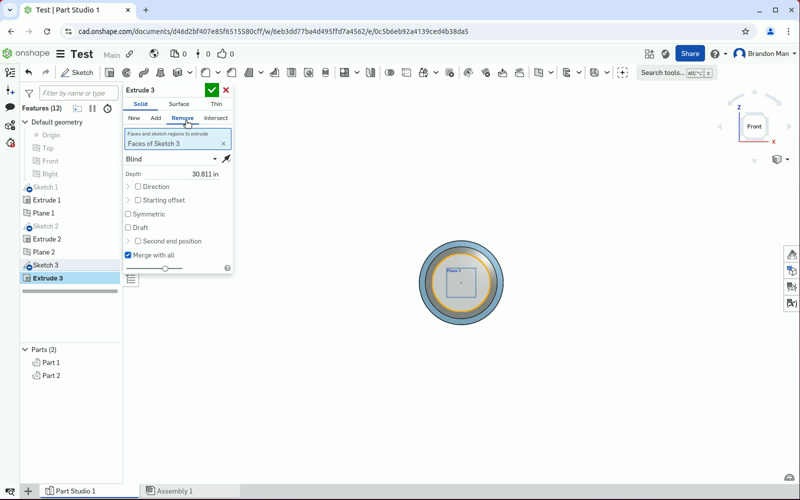
key(enter)
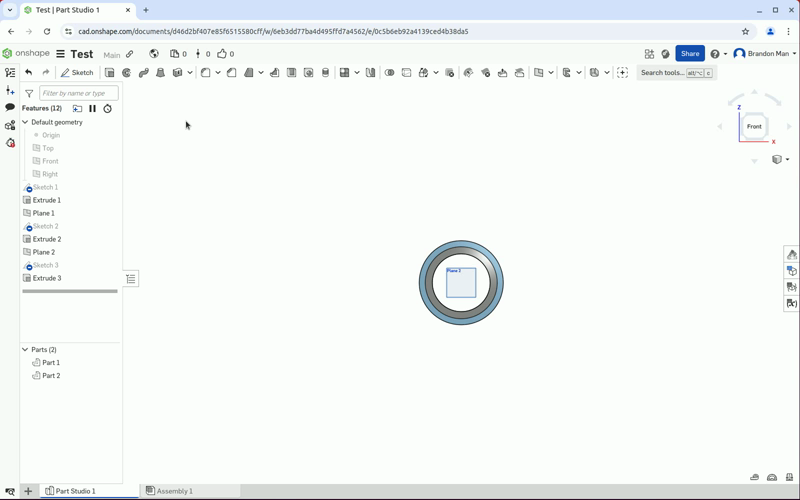
key(shift+h)
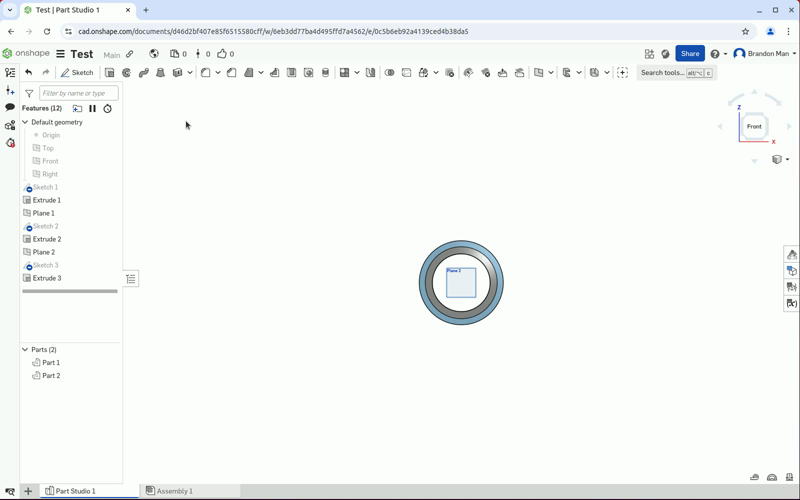
key(shift+h)
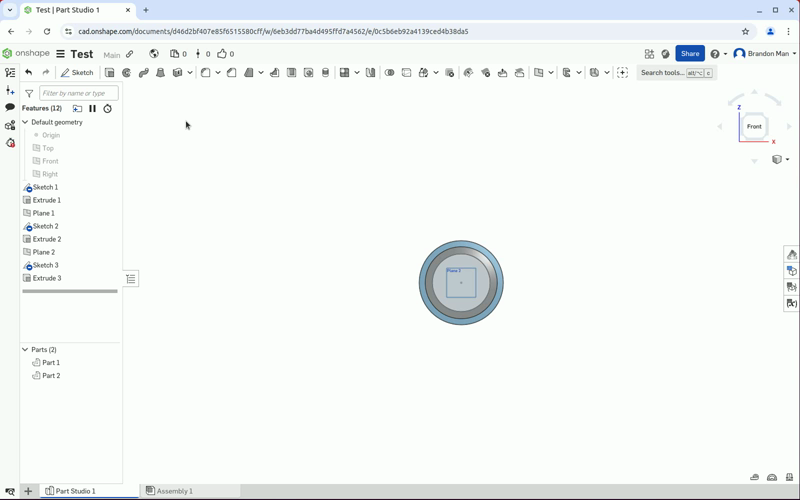
key(shift+7)
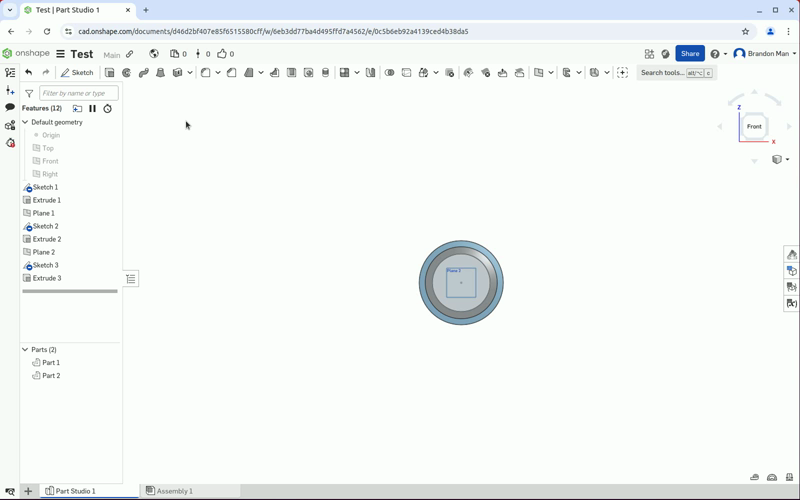
key(left, 2)
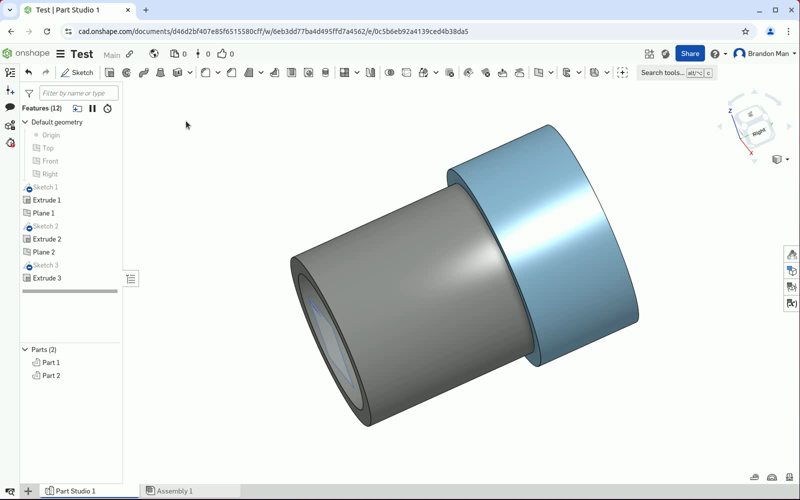
key(down, 2)
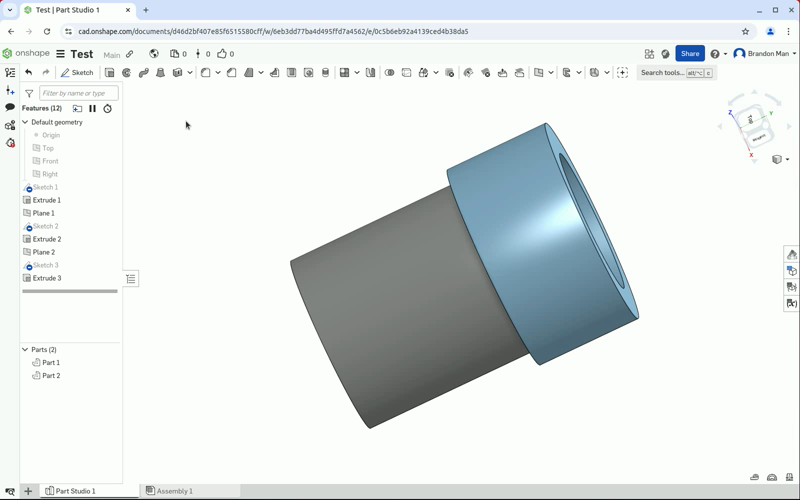
key(up, 2)
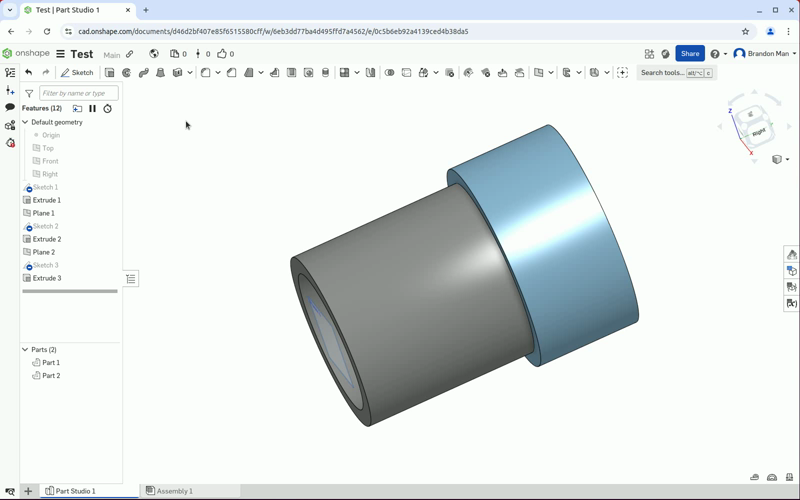
key(right, 2)
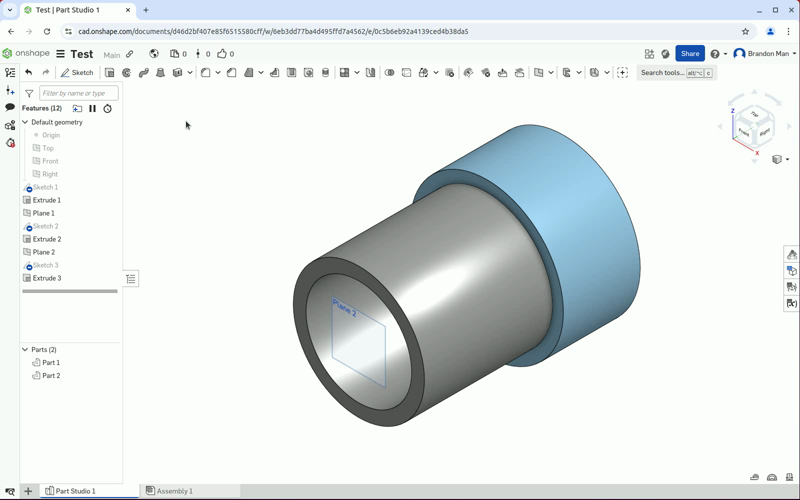
mouse_move(73, 189)
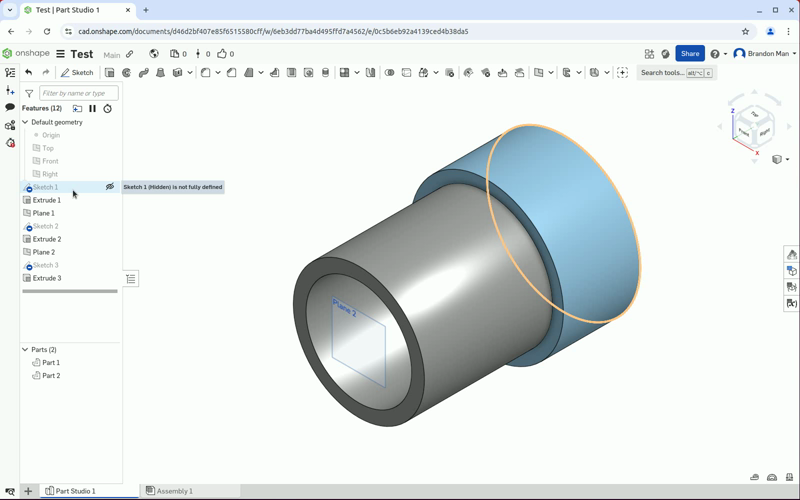
click(73, 189)